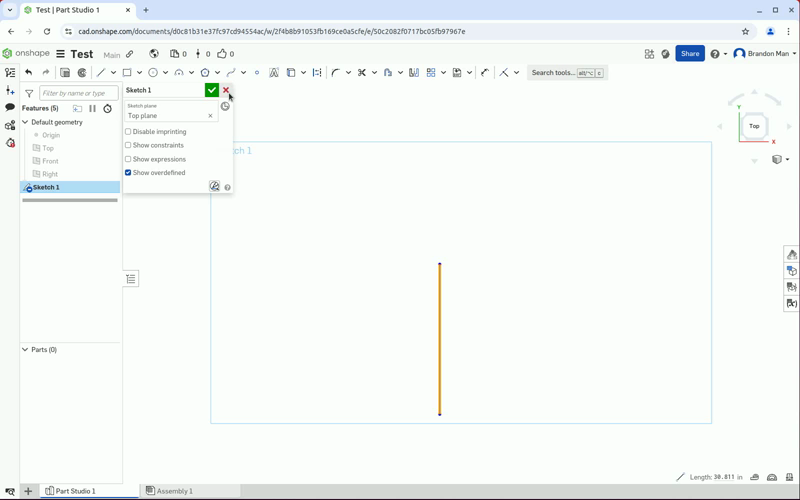
key(shift+h)
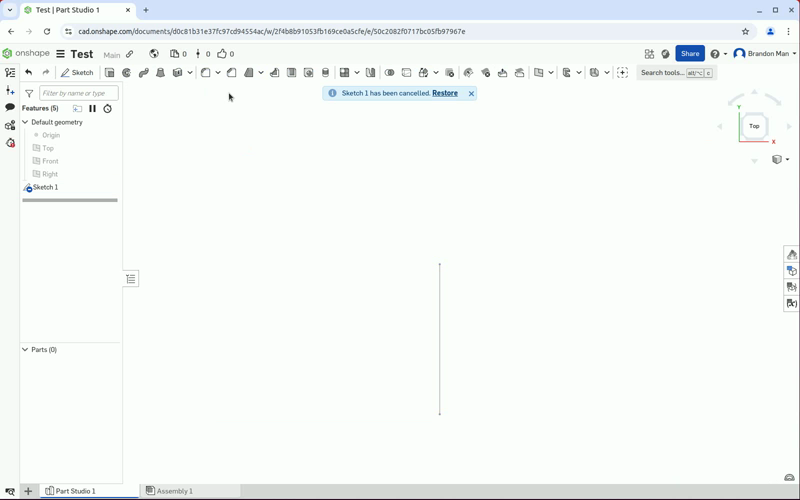
key(shift+s)
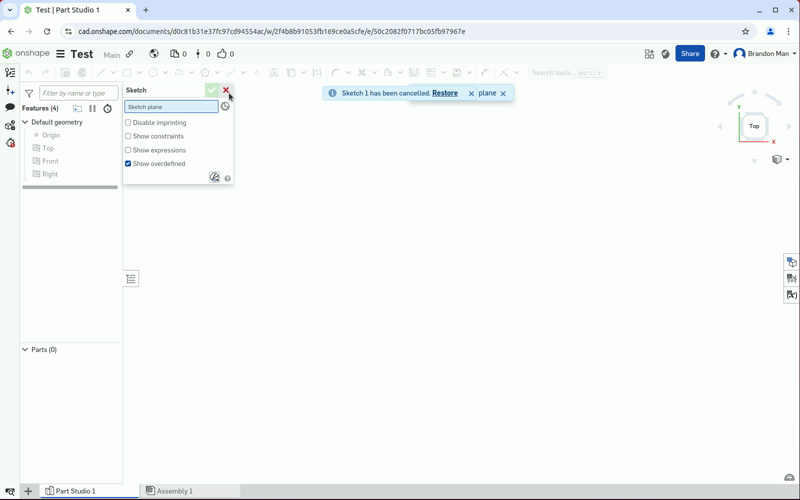
mouse_move(73, 150)
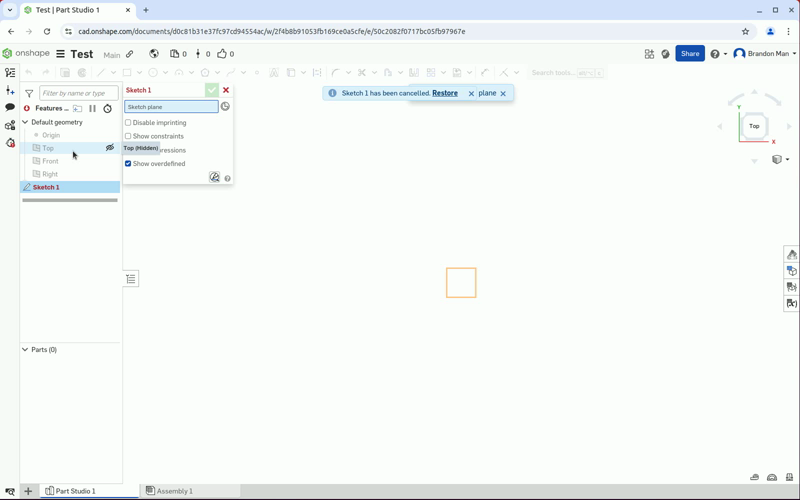
click(73, 150)
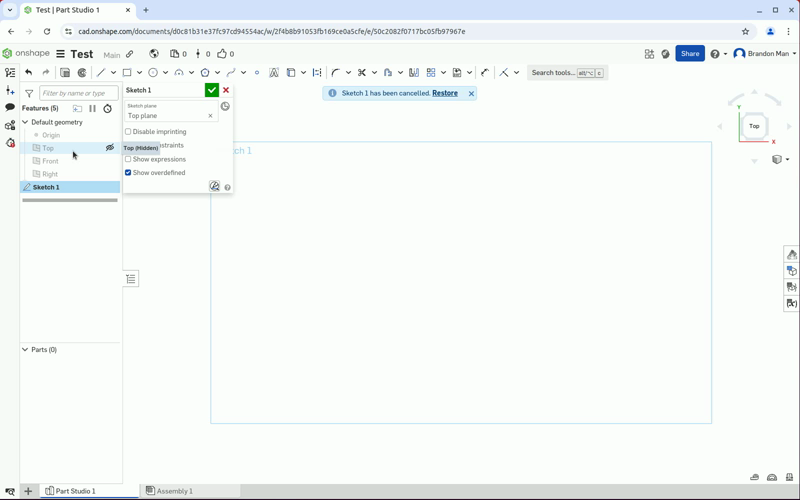
mouse_move(73, 352)
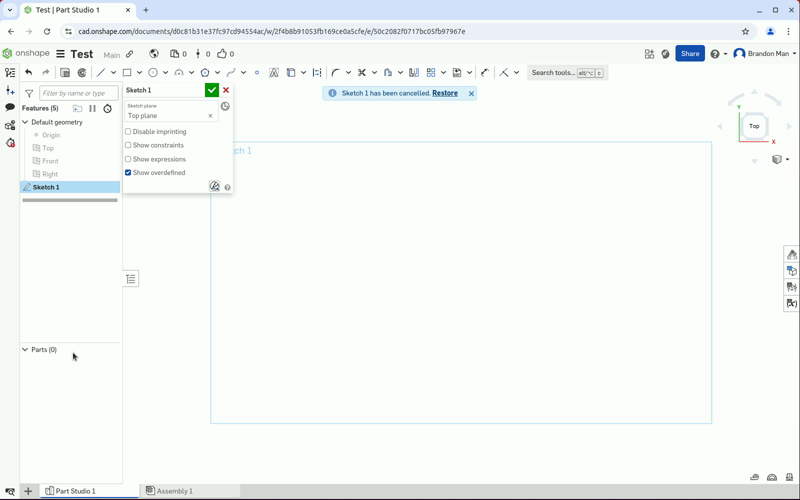
key(y)
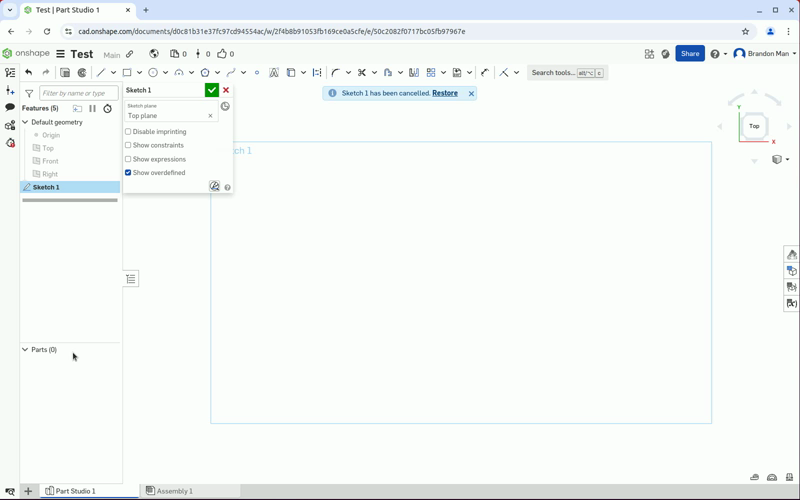
key(l)
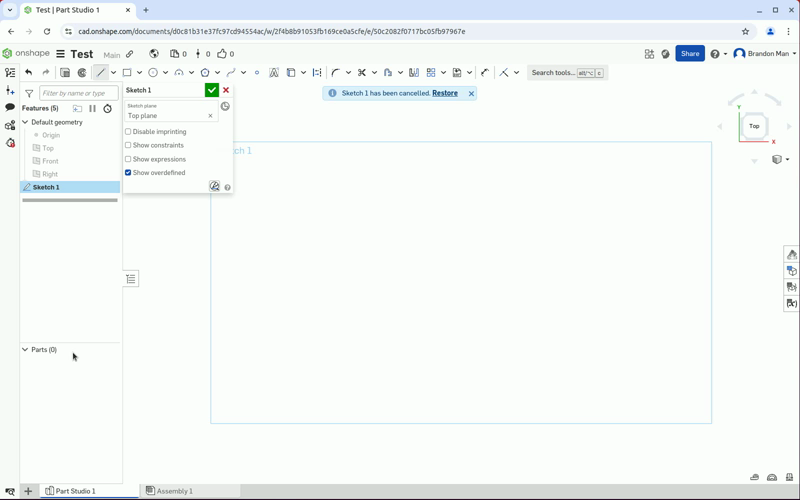
key_down(shift)
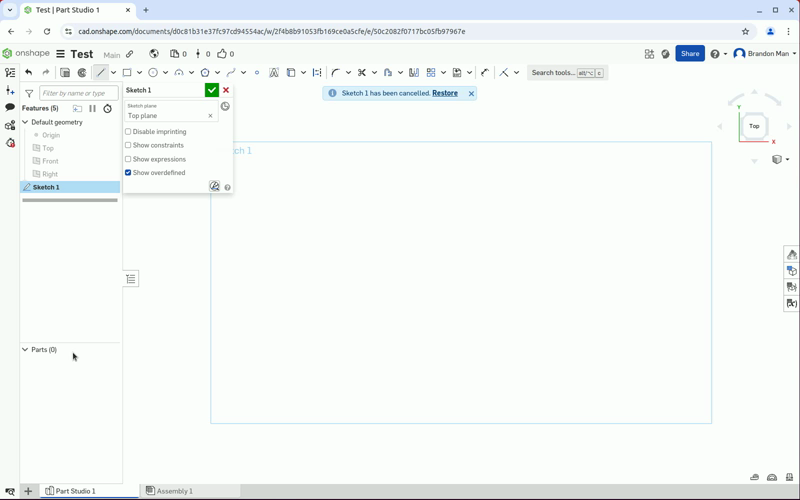
mouse_move(393, 395)
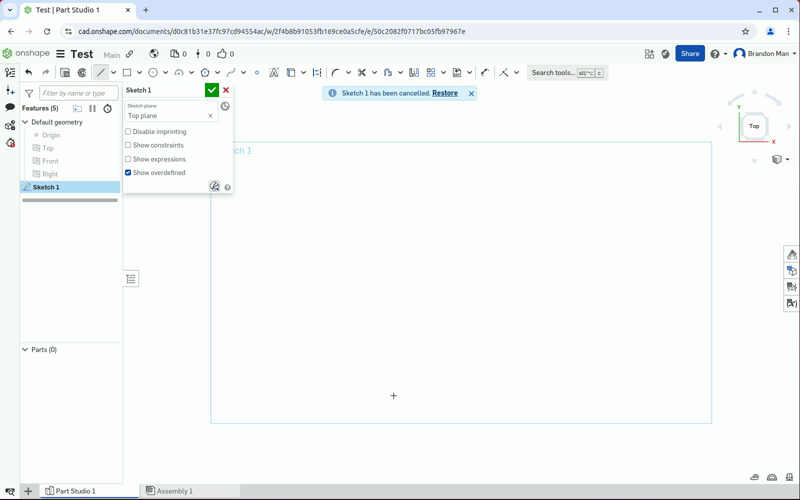
click(393, 395)
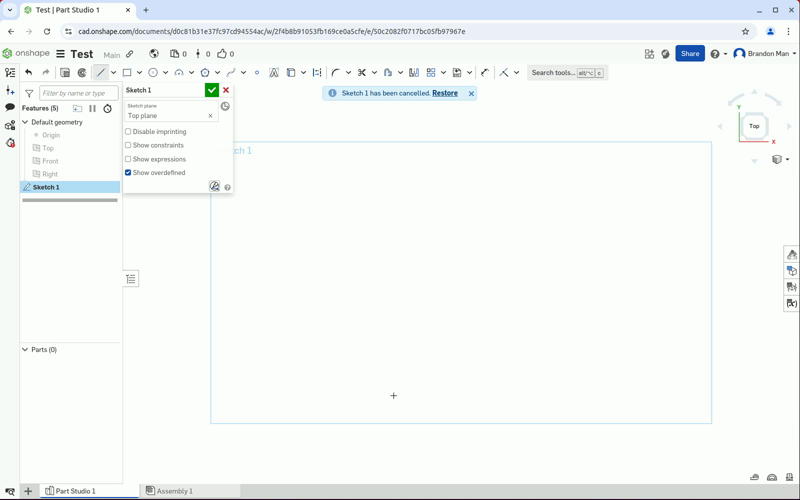
key_up(shift)
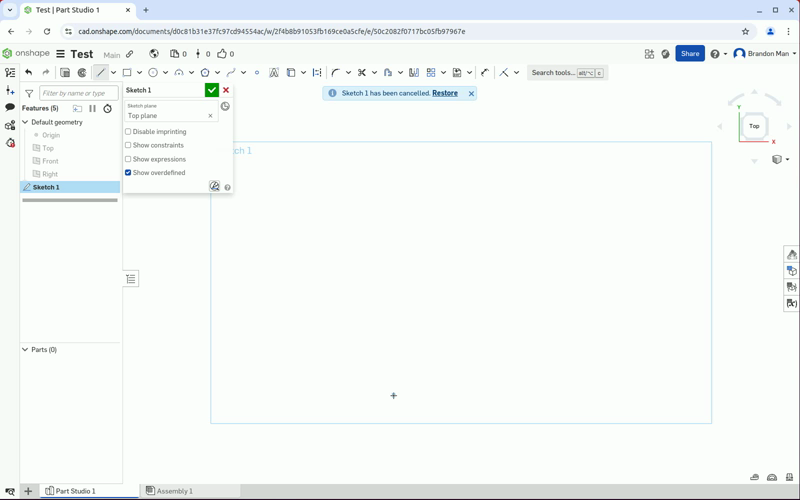
key_down(shift)
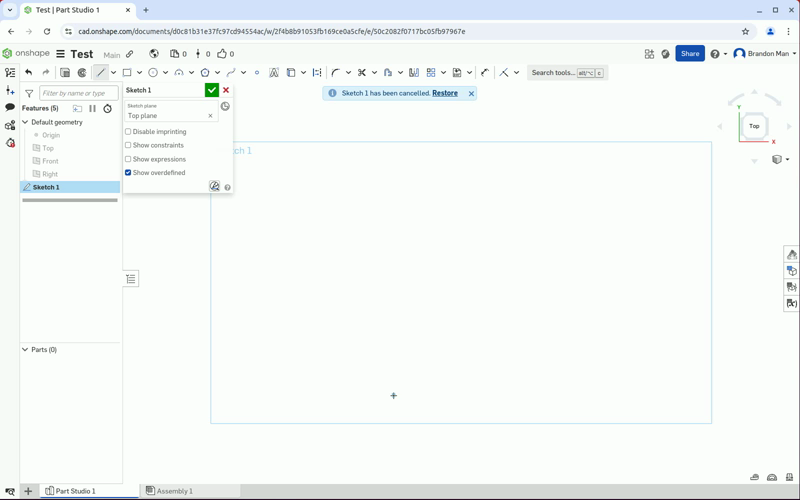
mouse_move(525, 395)
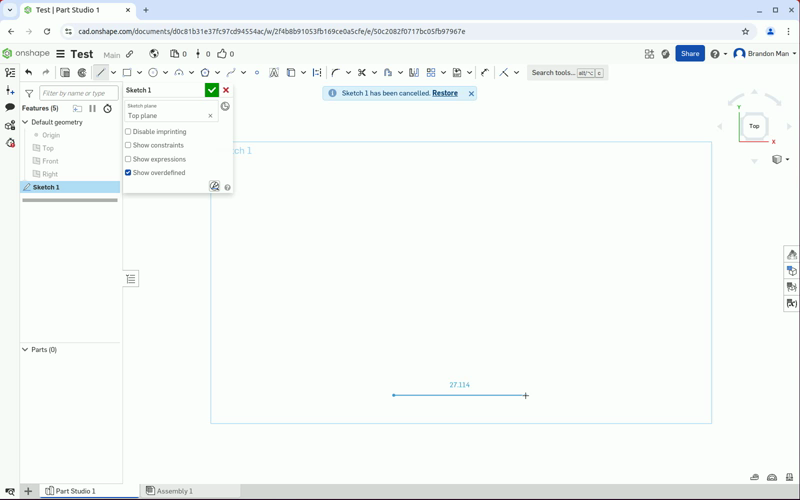
click(525, 395)
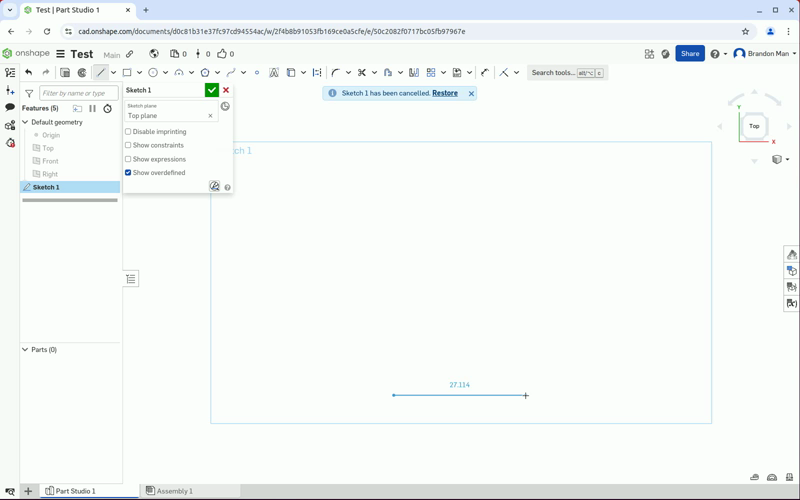
key_up(shift)
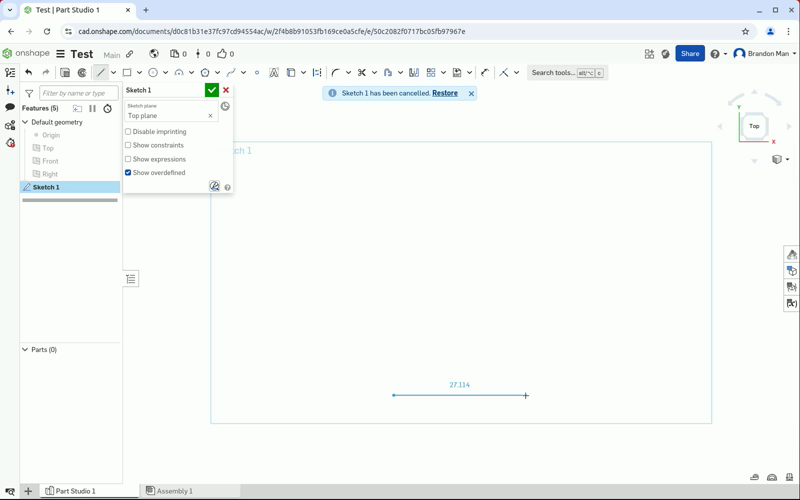
key_down(shift)
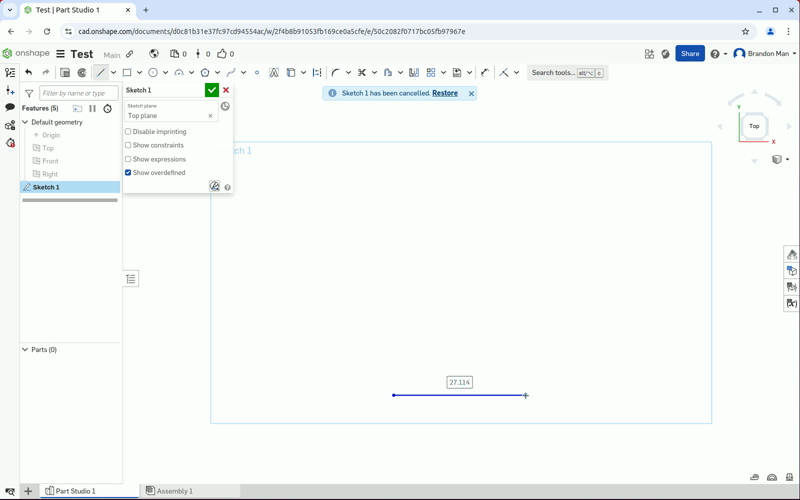
mouse_move(525, 171)
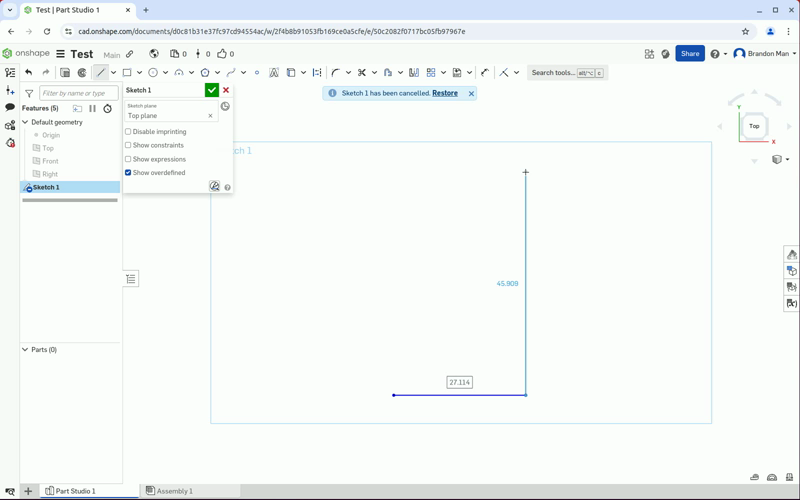
click(525, 171)
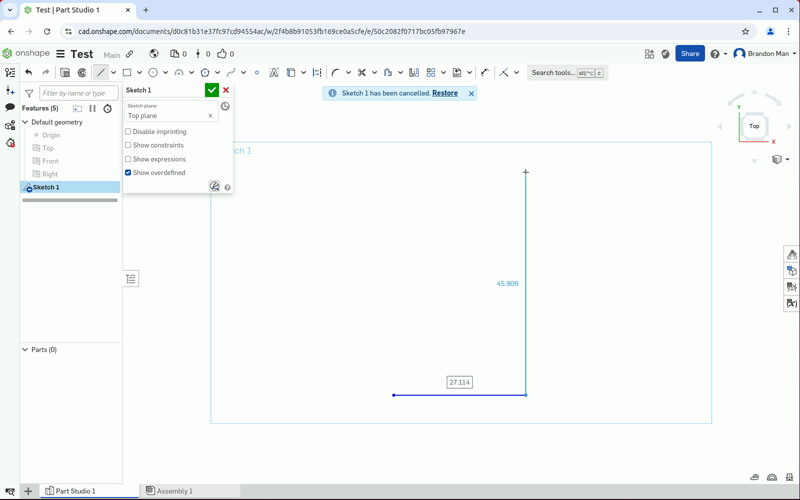
key_up(shift)
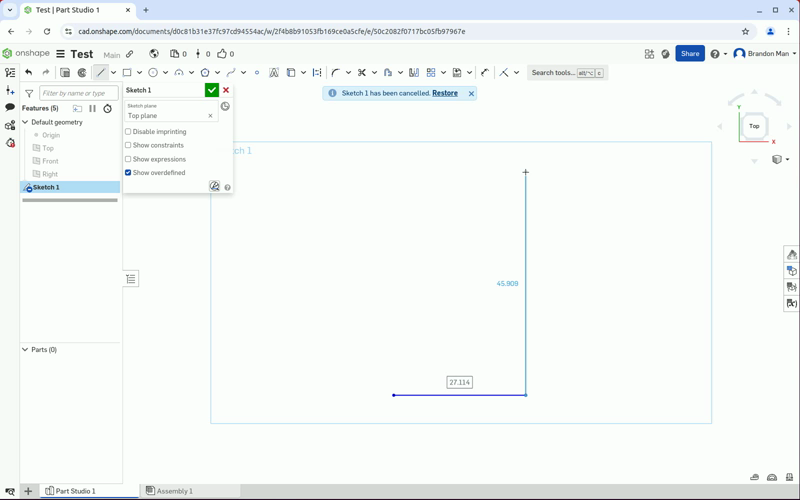
key_down(shift)
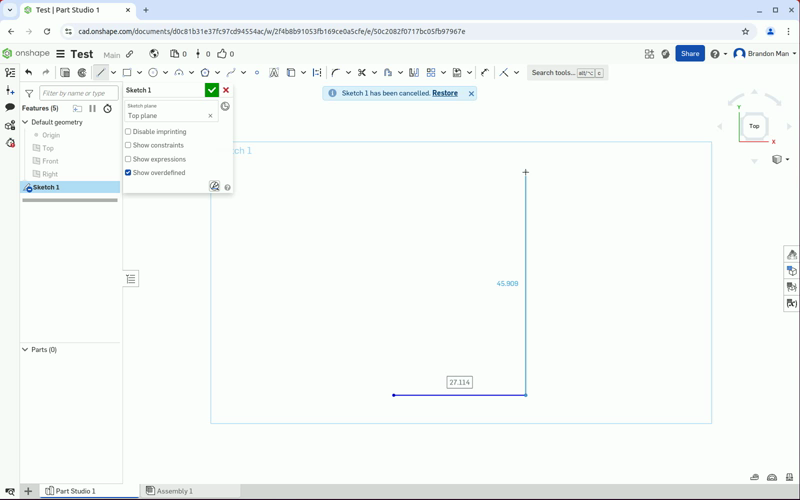
mouse_move(393, 171)
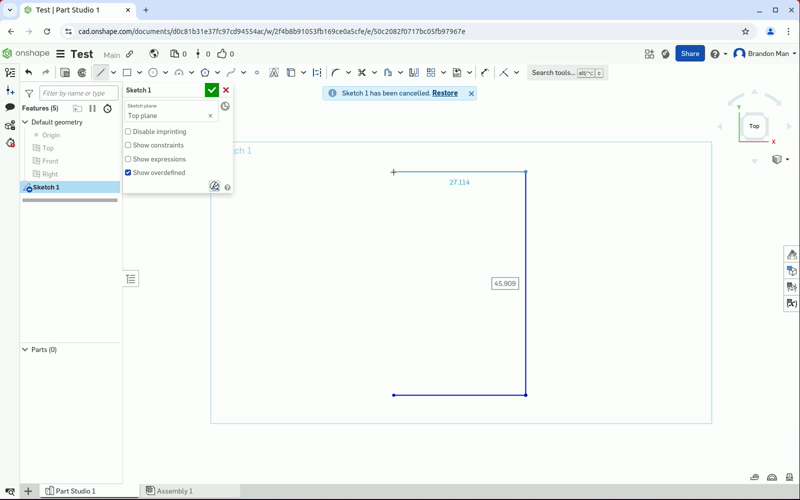
click(393, 171)
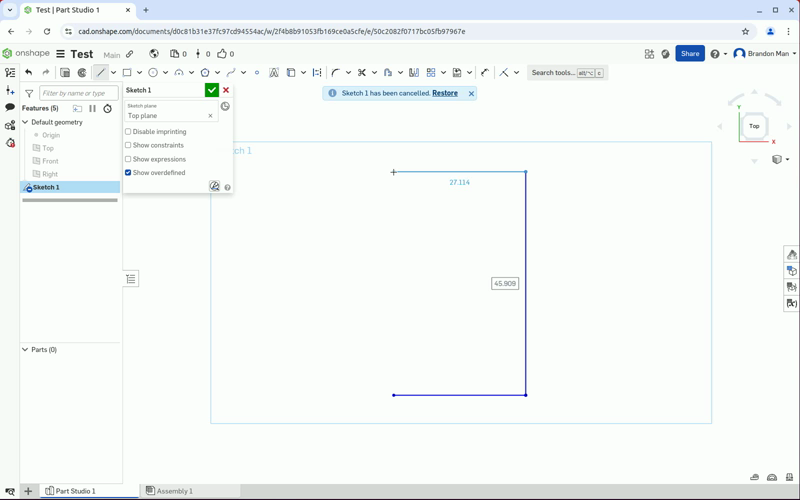
key_up(shift)
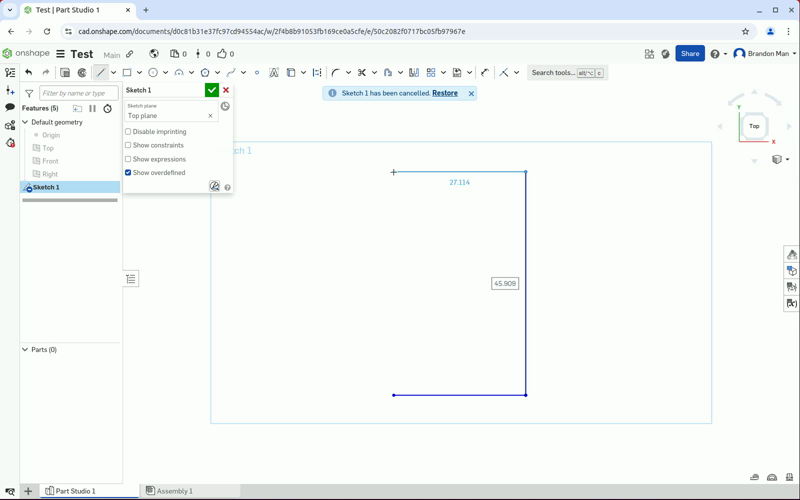
key_down(shift)
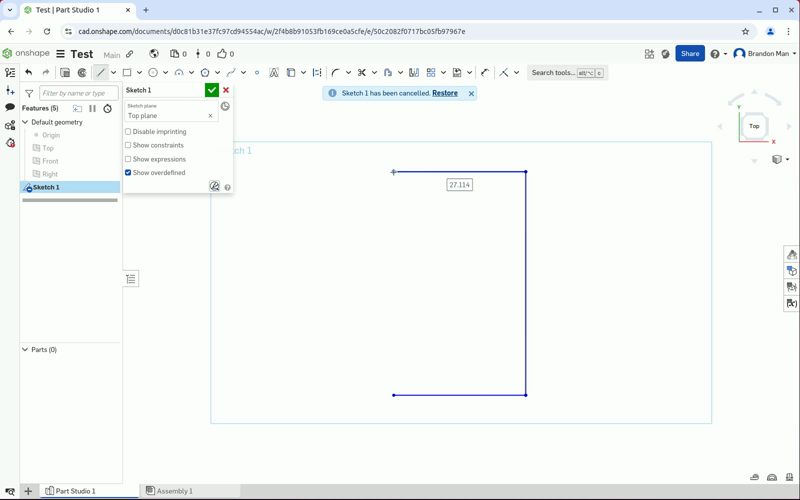
mouse_move(393, 395)
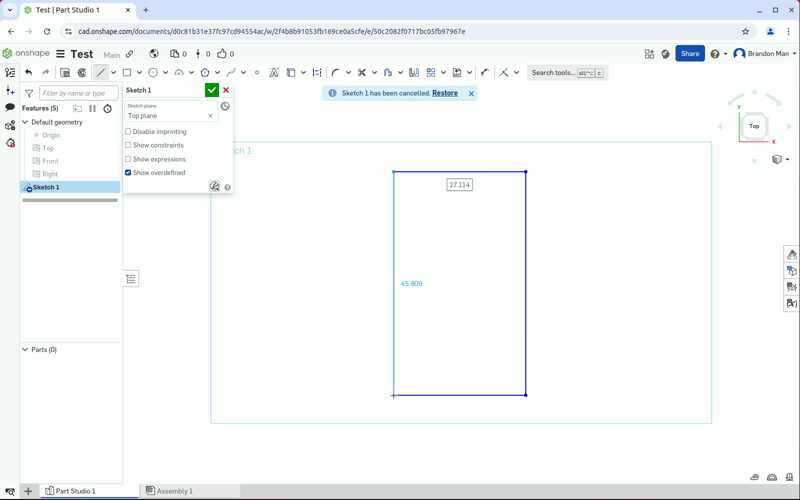
key_up(shift)
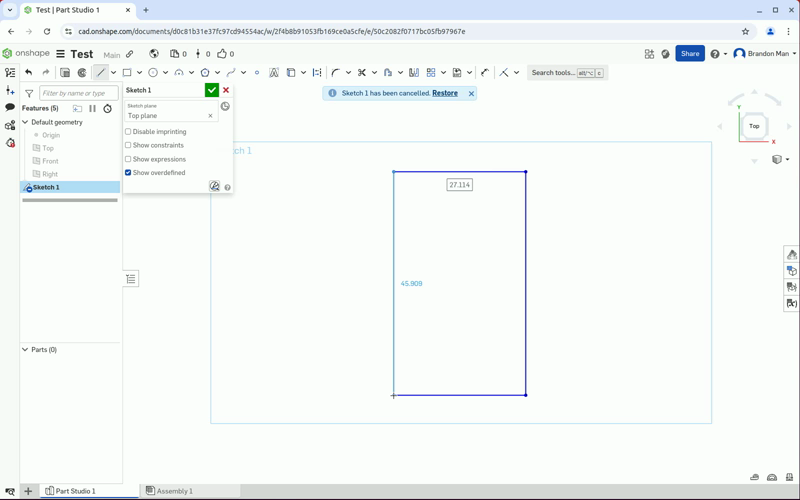
click(393, 395)
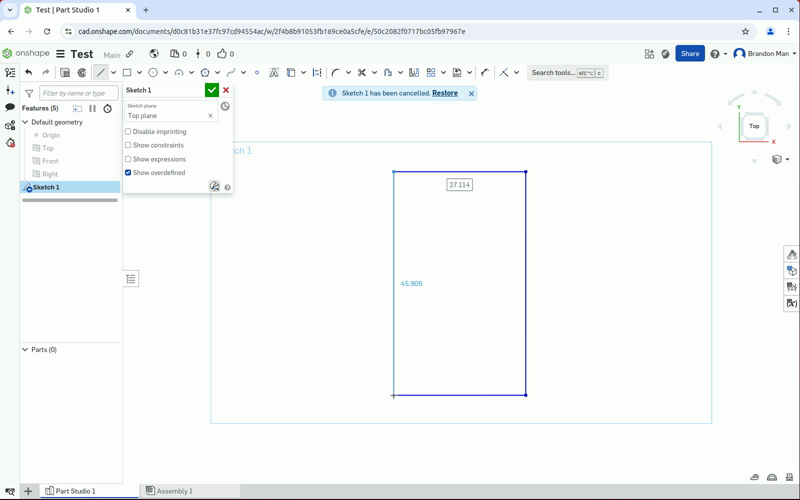
key(esc)
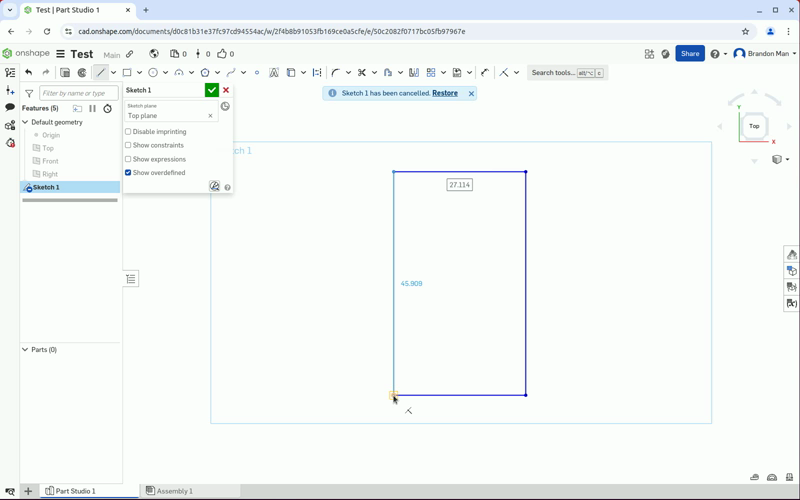
mouse_move(466, 297)
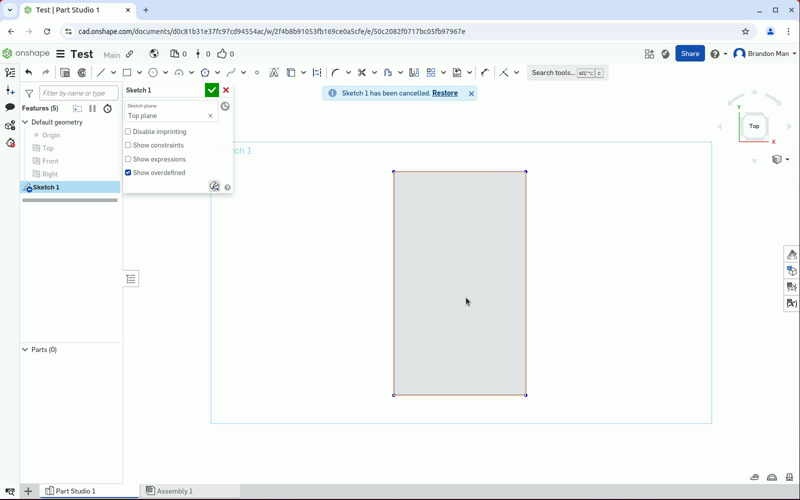
click(466, 297)
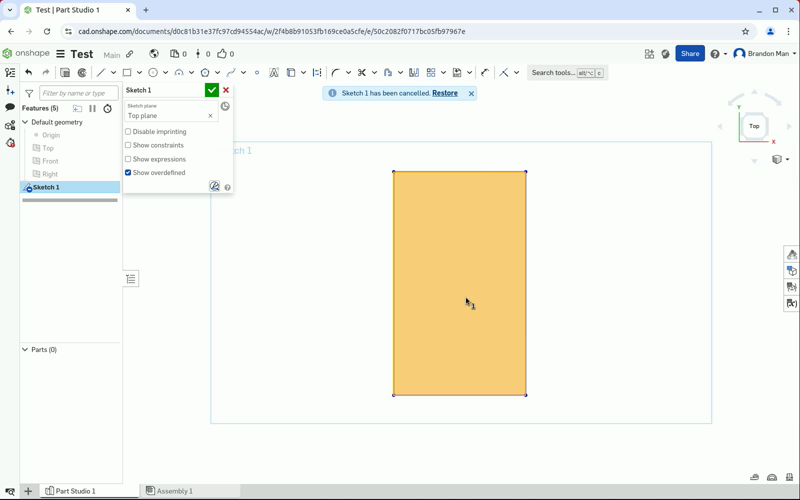
mouse_move(73, 352)
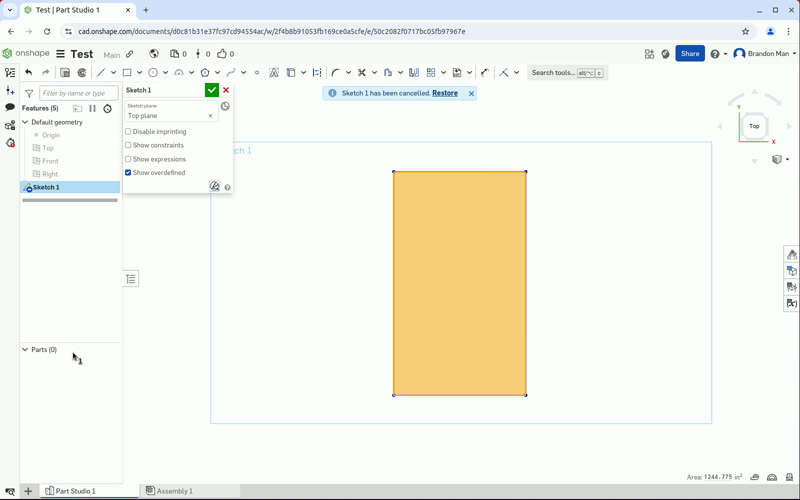
key(shift+y)
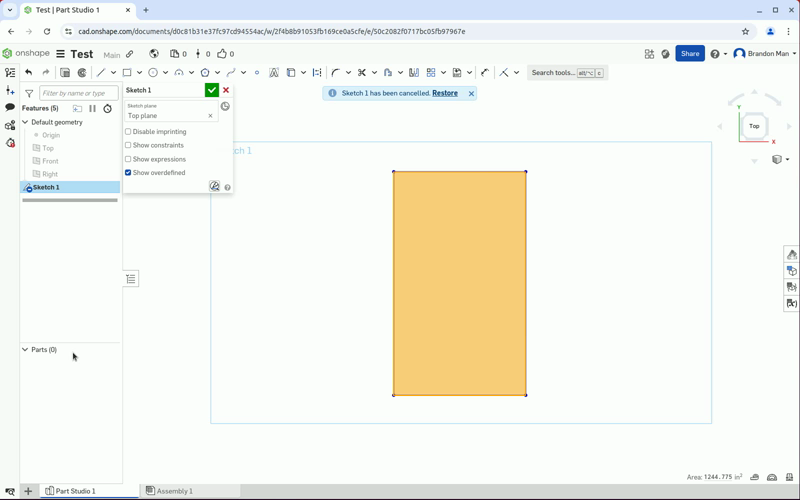
key(shift+e)
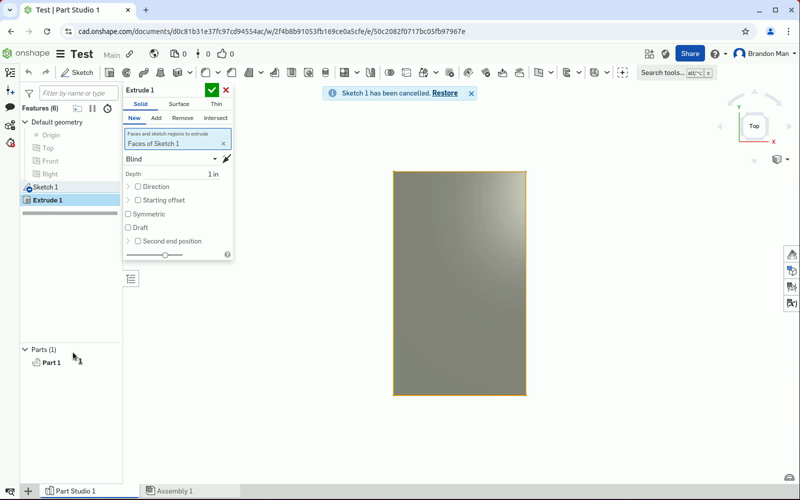
mouse_move(143, 106)
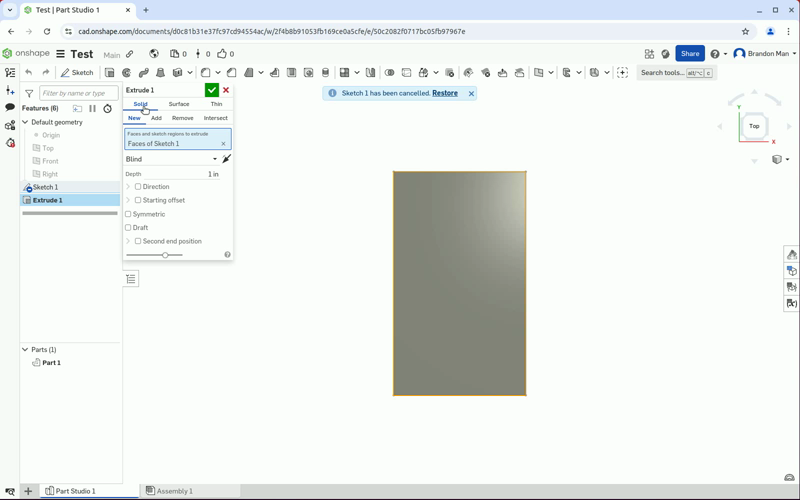
click(143, 106)
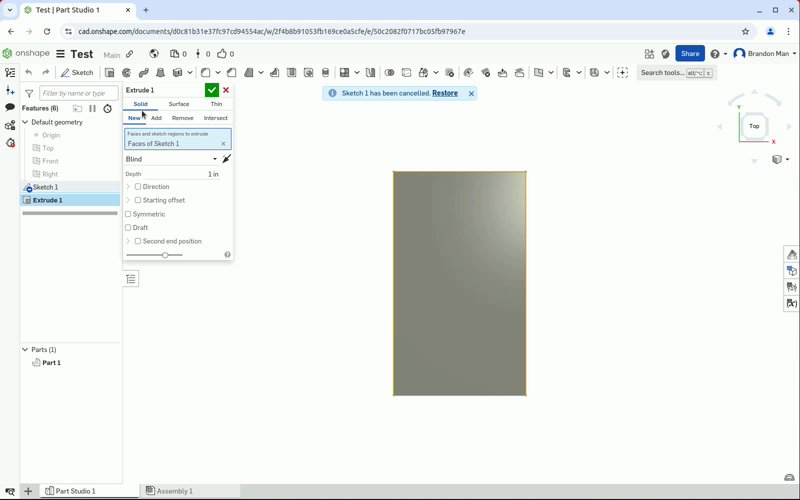
mouse_move(137, 120)
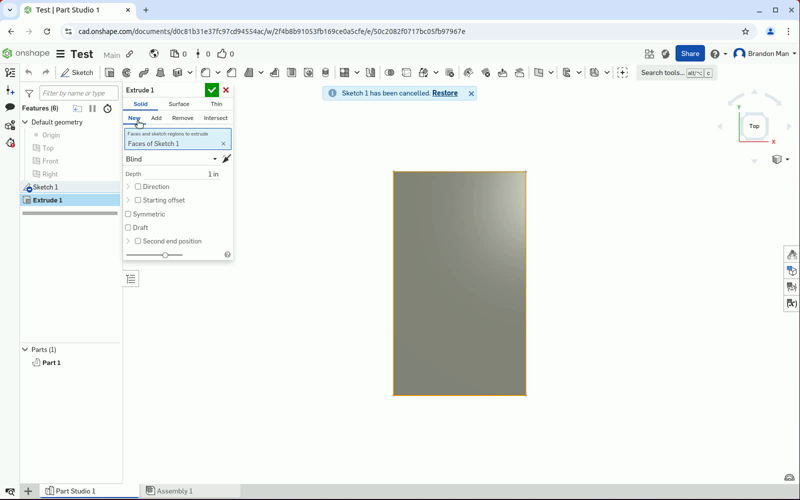
click(137, 120)
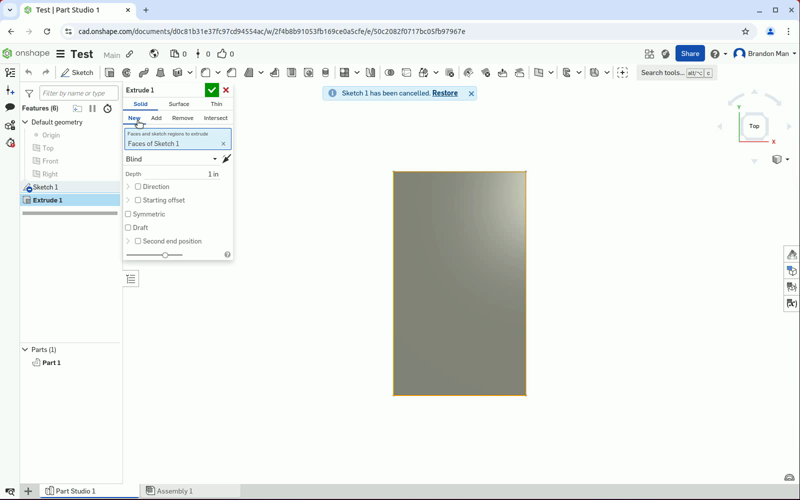
key(tab, 4)
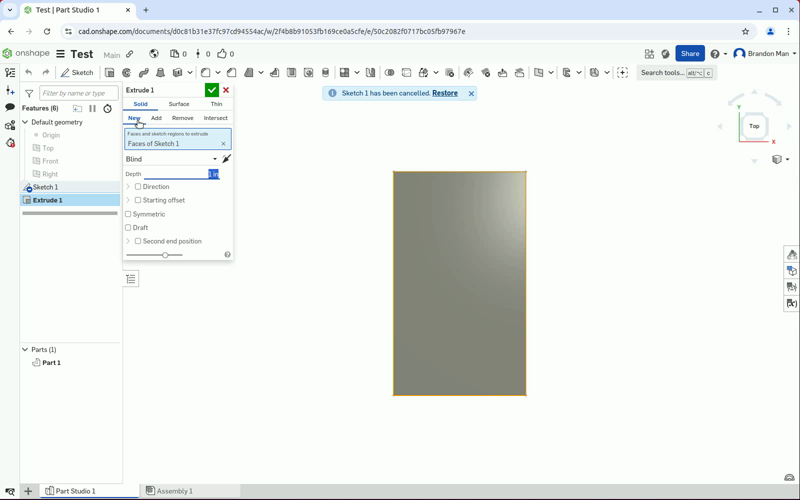
text(0.481)
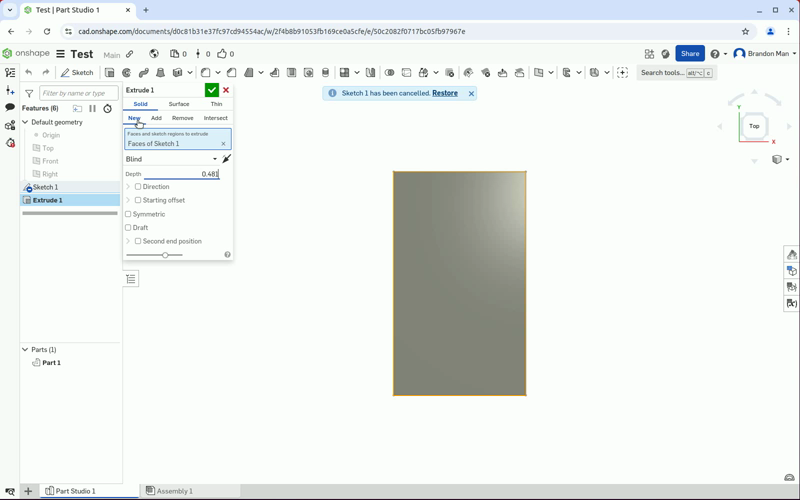
key(enter)
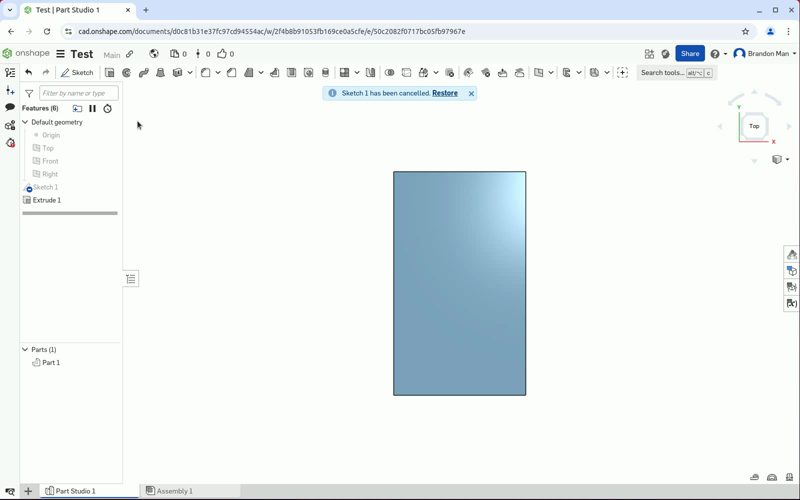
key(shift+h)
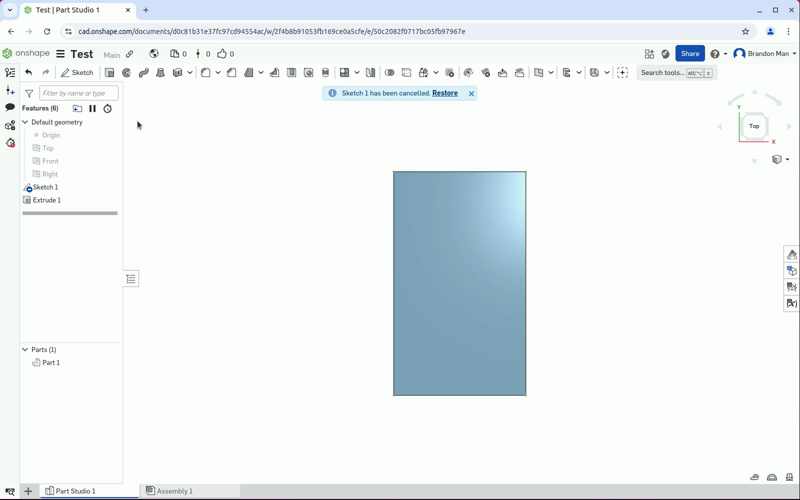
key(shift+h)
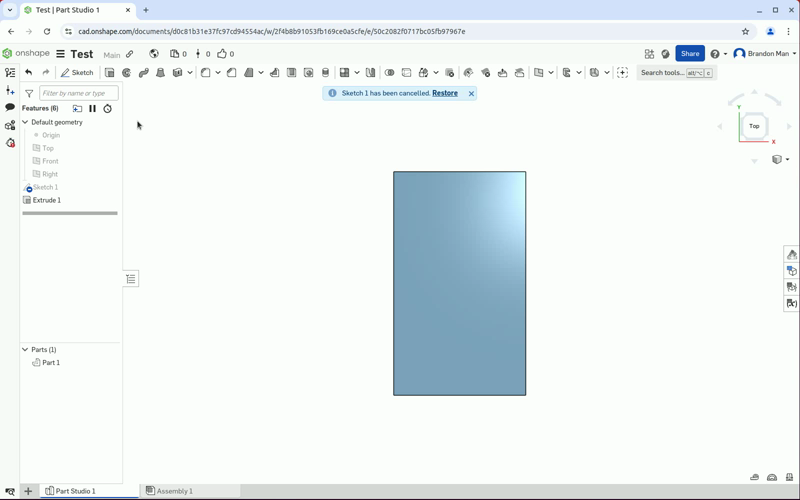
mouse_move(73, 189)
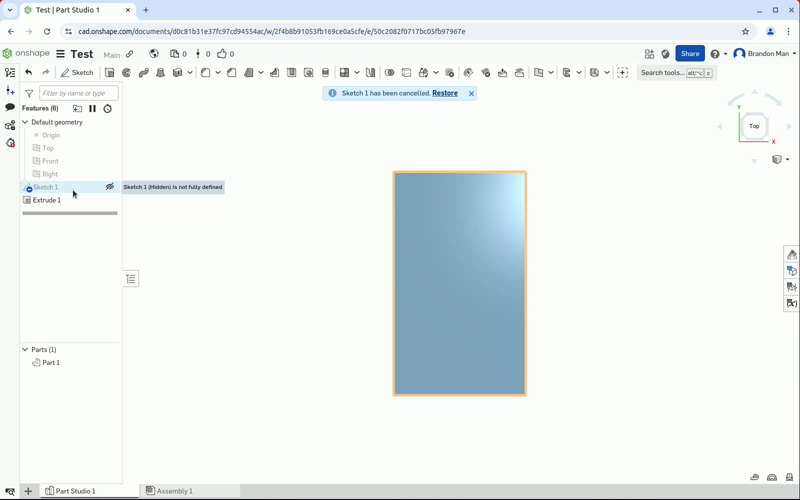
click(73, 189)
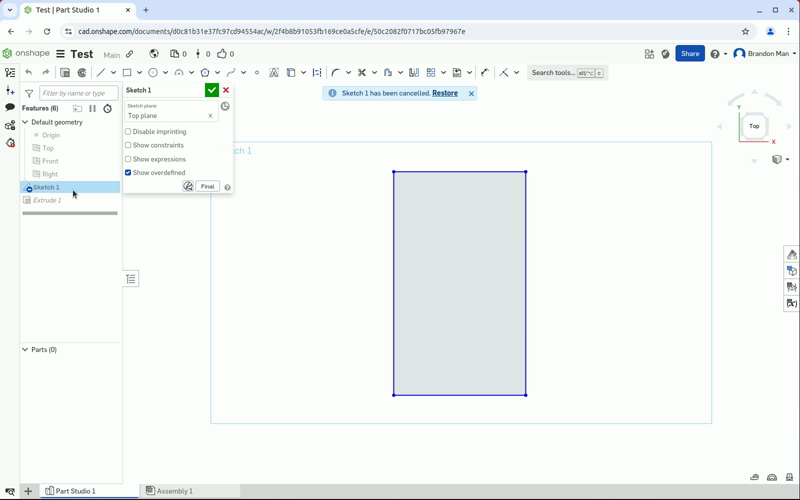
mouse_move(229, 92)
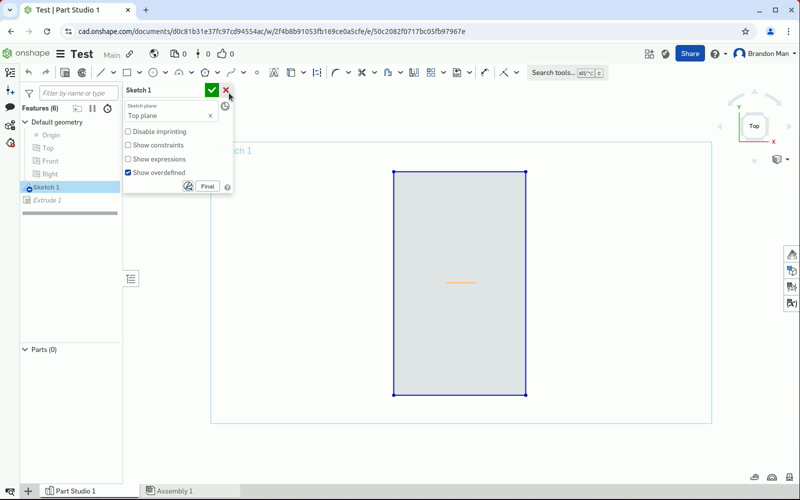
click(229, 92)
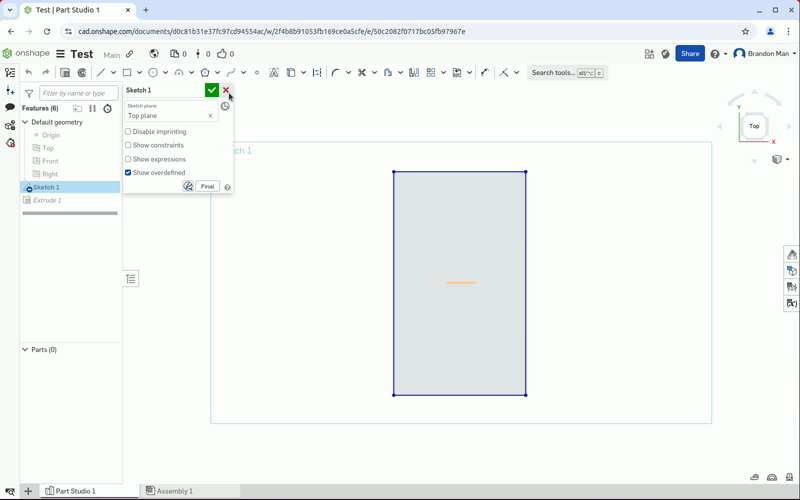
key(shift+s)
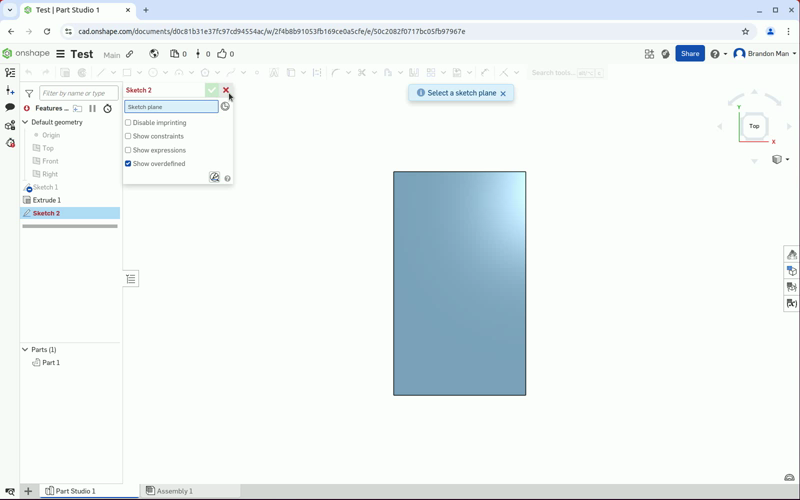
mouse_move(73, 150)
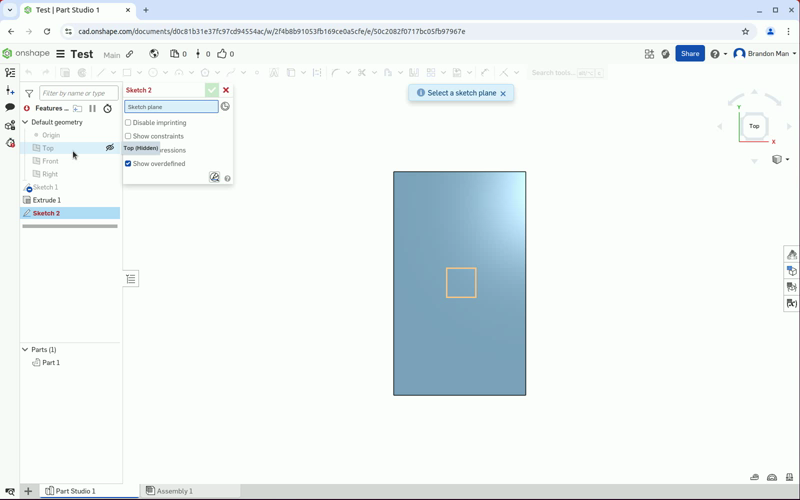
click(73, 150)
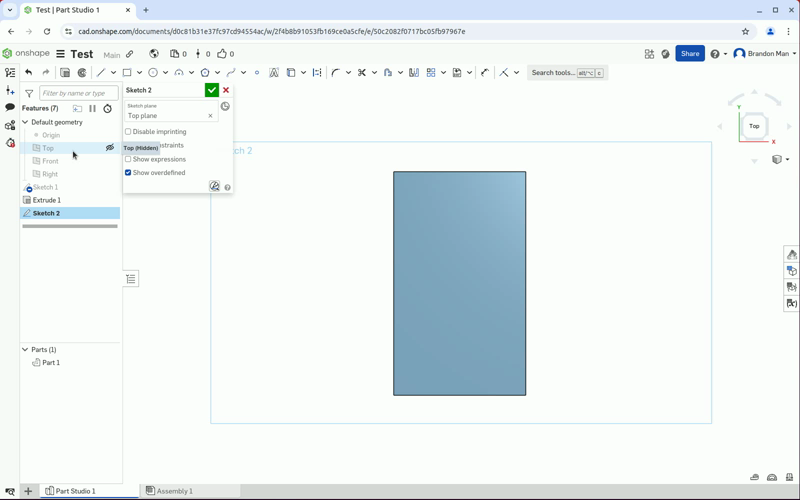
mouse_move(73, 352)
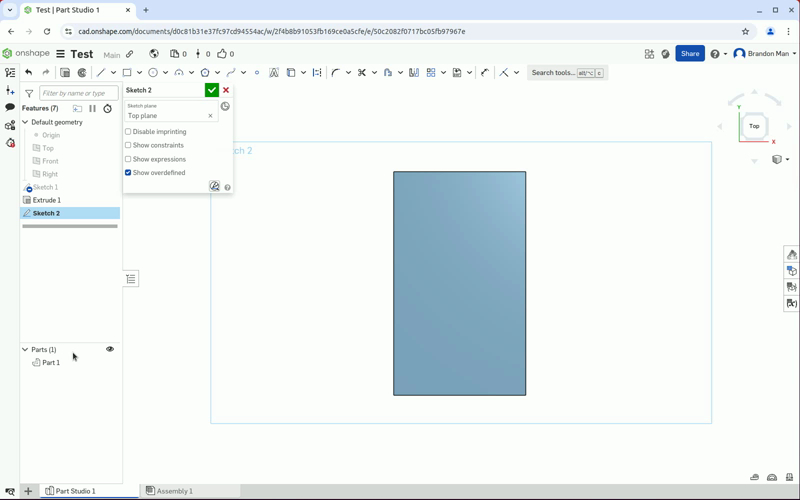
key(y)
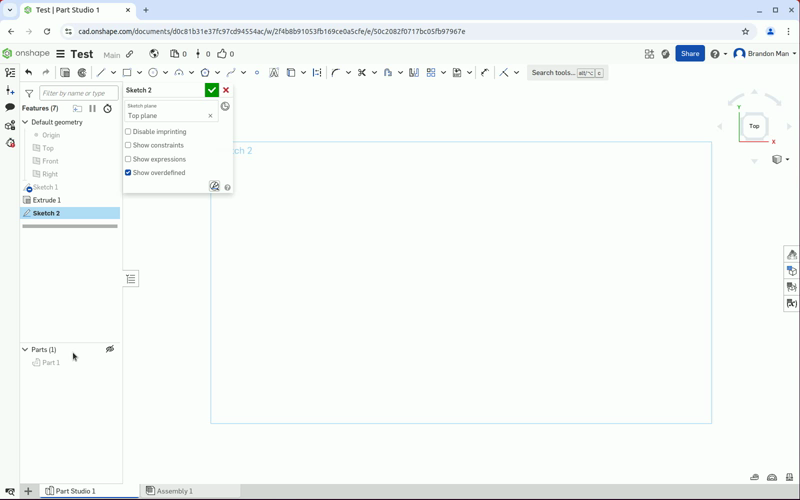
key(l)
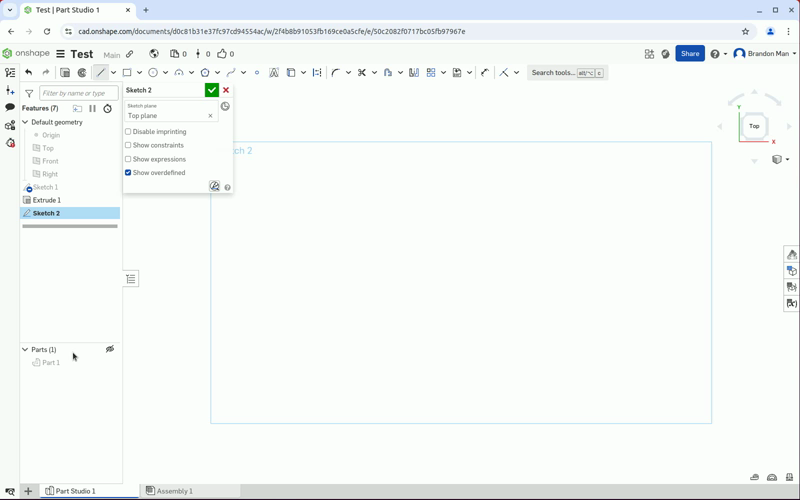
key_down(shift)
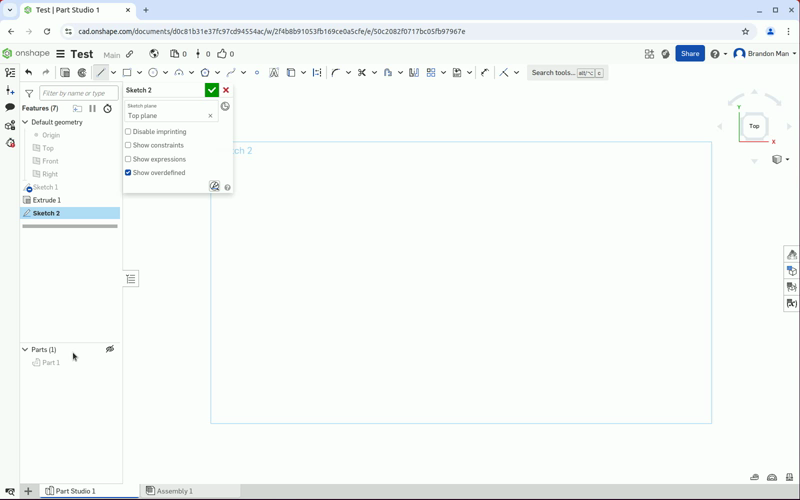
mouse_move(393, 395)
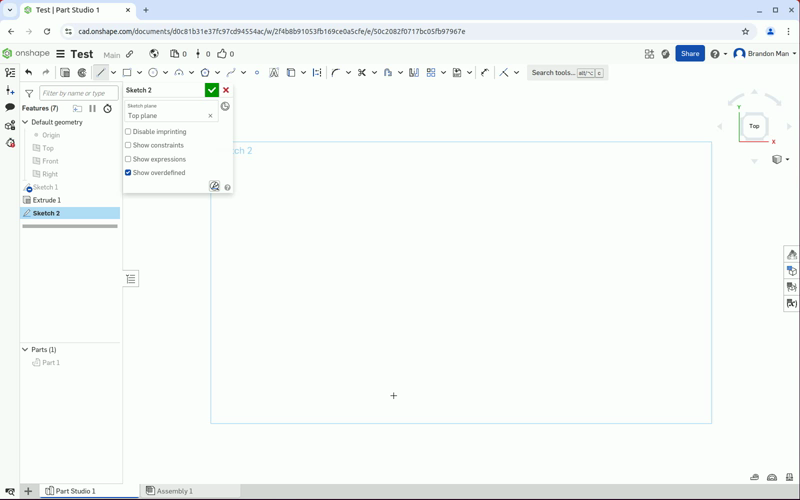
click(393, 395)
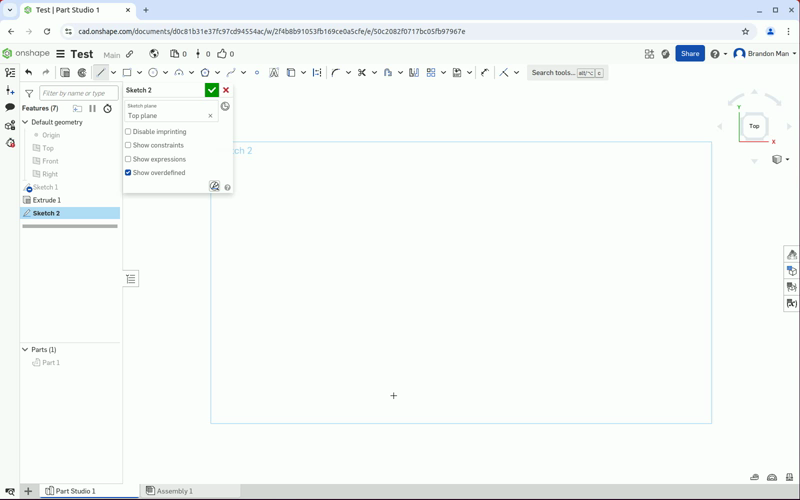
key_up(shift)
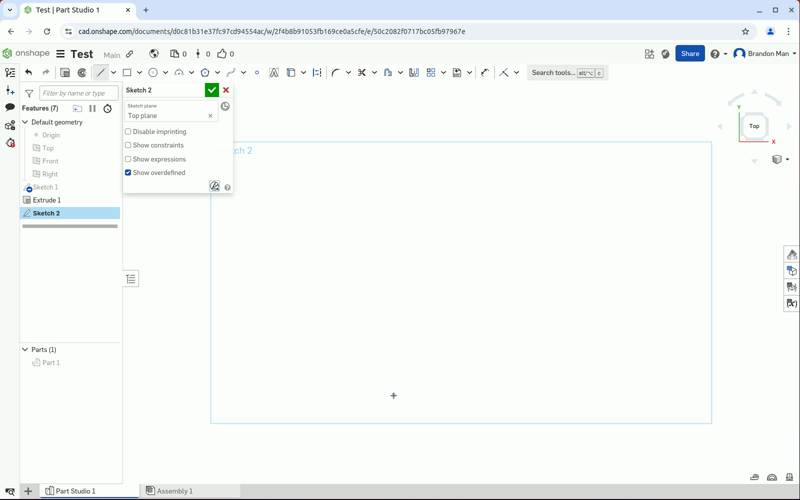
key_down(shift)
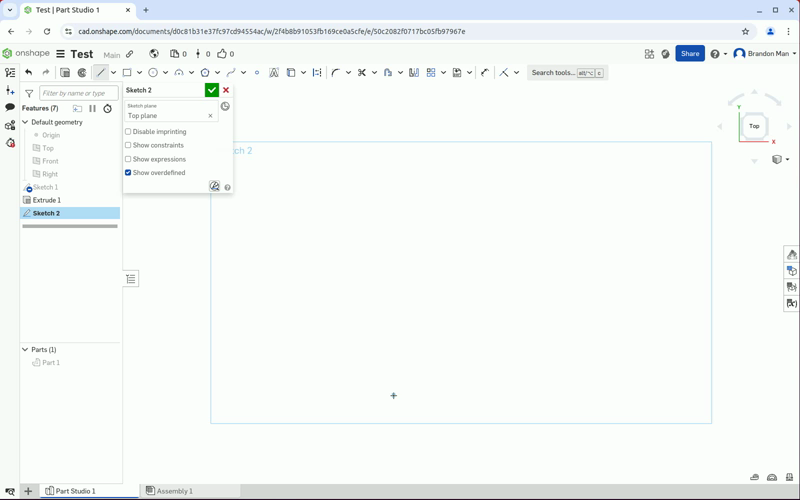
mouse_move(525, 395)
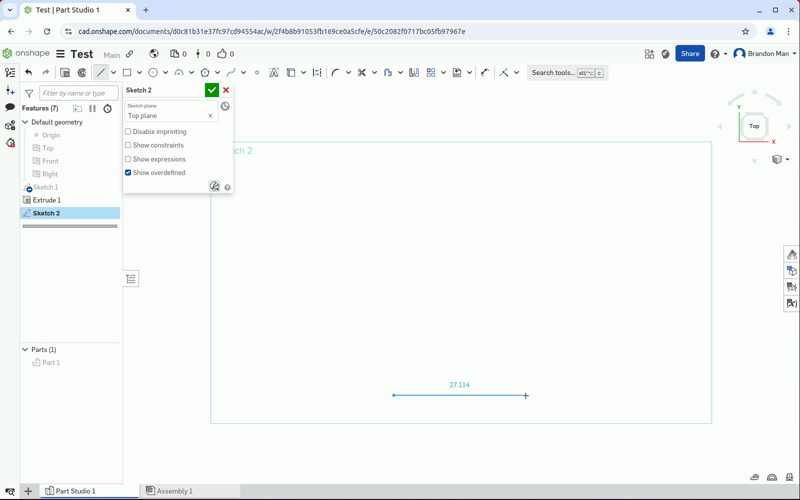
click(525, 395)
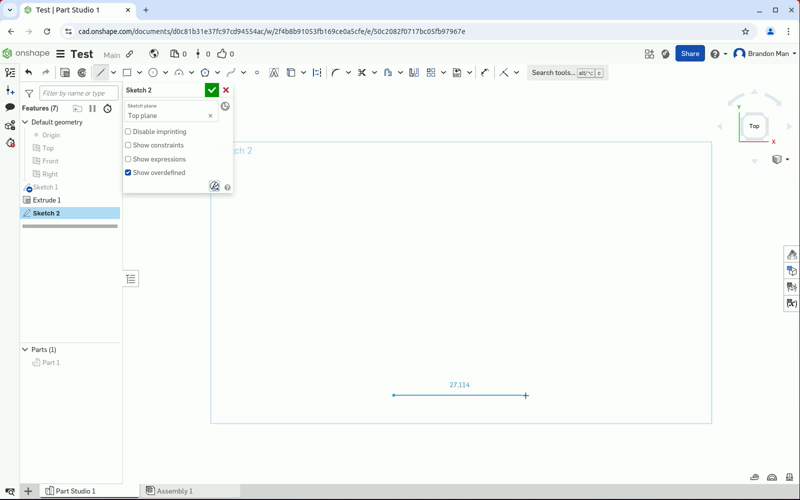
key_up(shift)
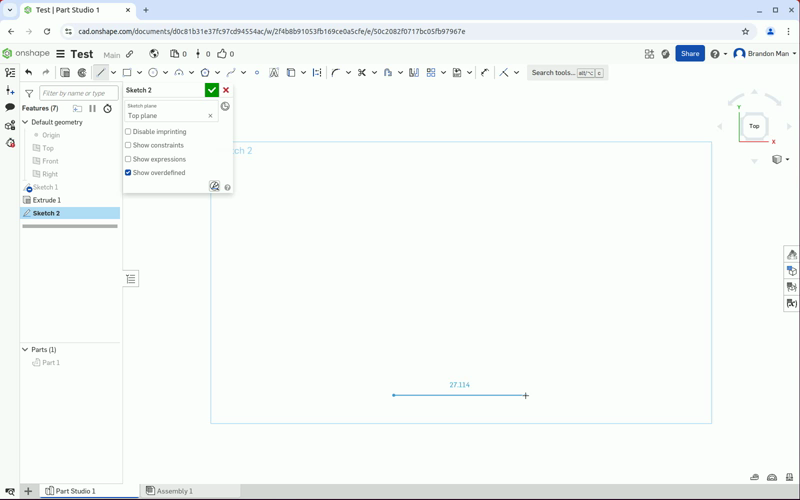
key_down(shift)
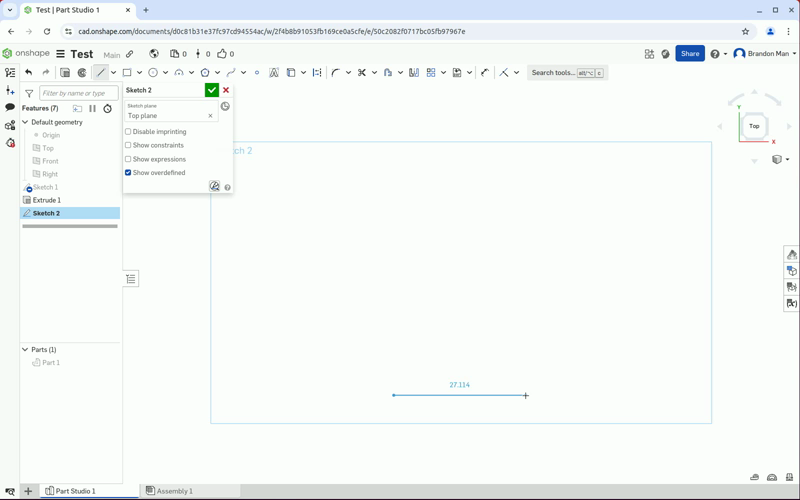
mouse_move(525, 171)
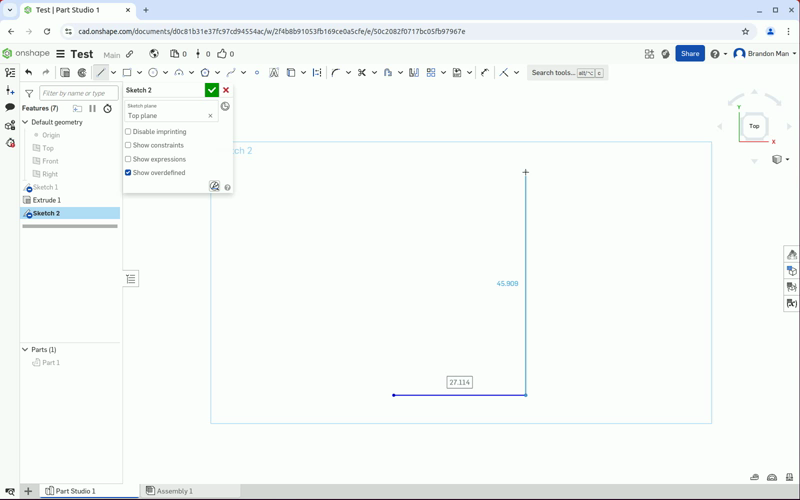
click(525, 171)
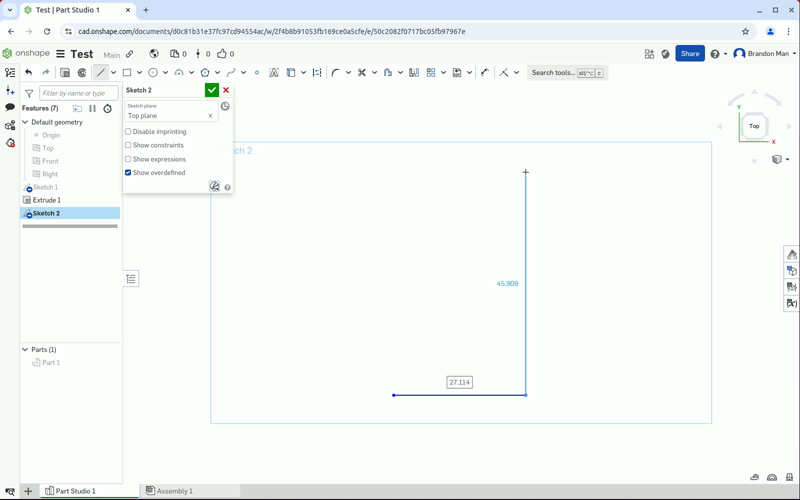
key_up(shift)
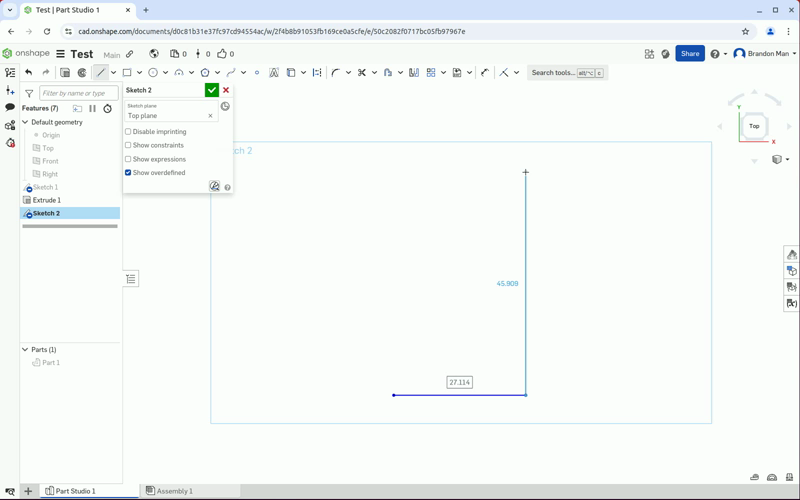
key_down(shift)
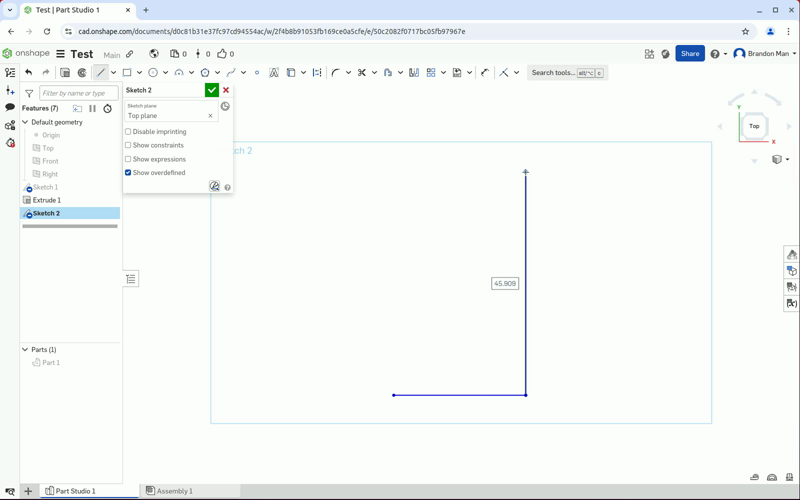
mouse_move(393, 171)
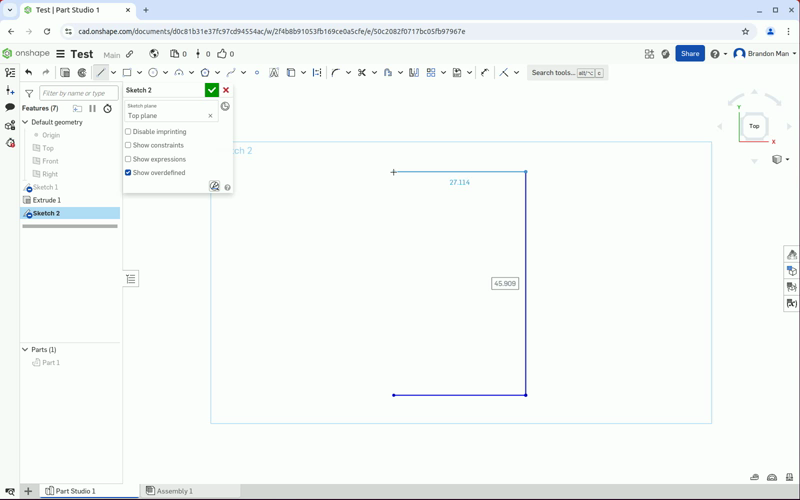
click(393, 171)
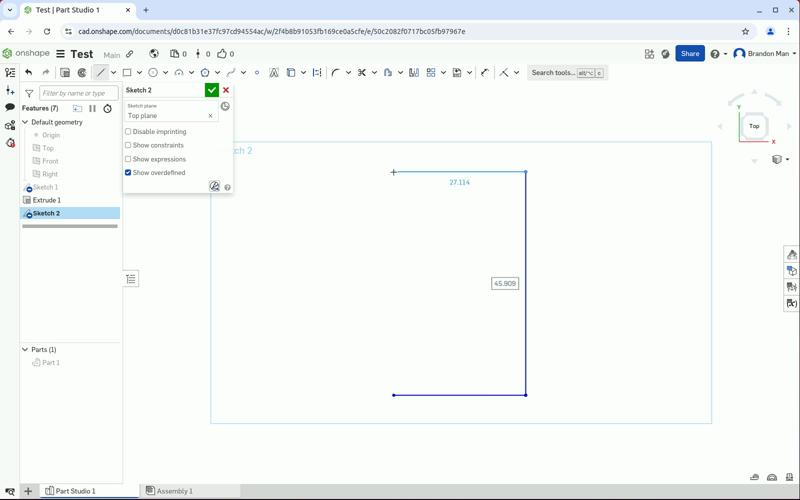
key_up(shift)
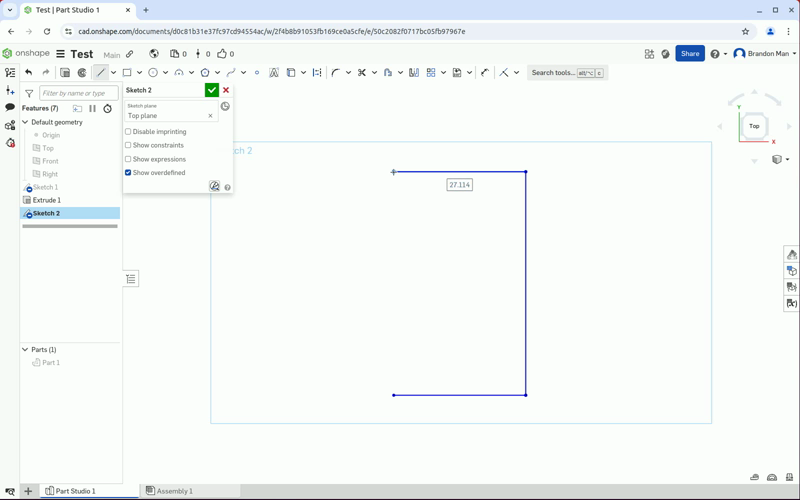
key_down(shift)
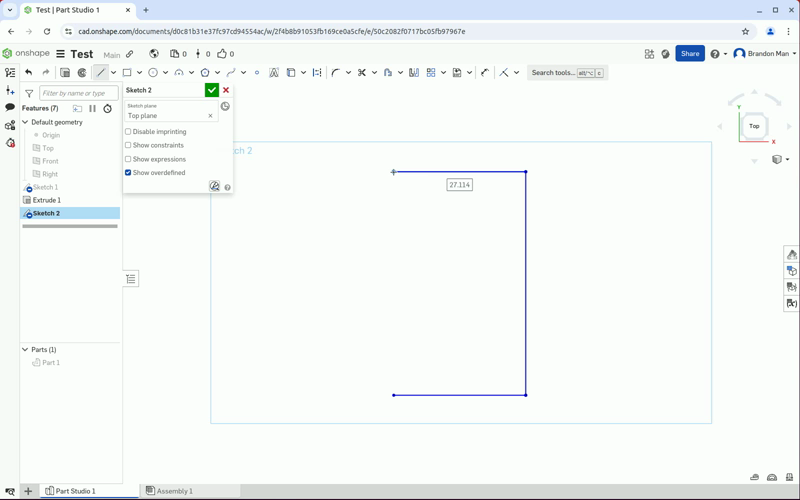
mouse_move(393, 395)
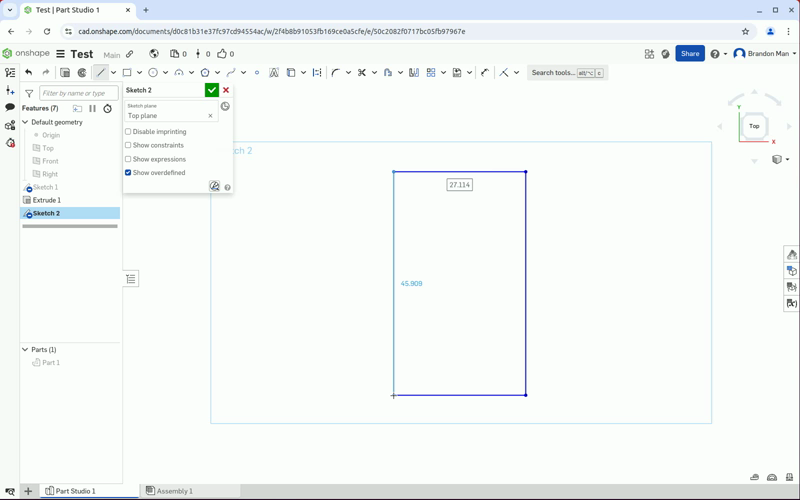
key_up(shift)
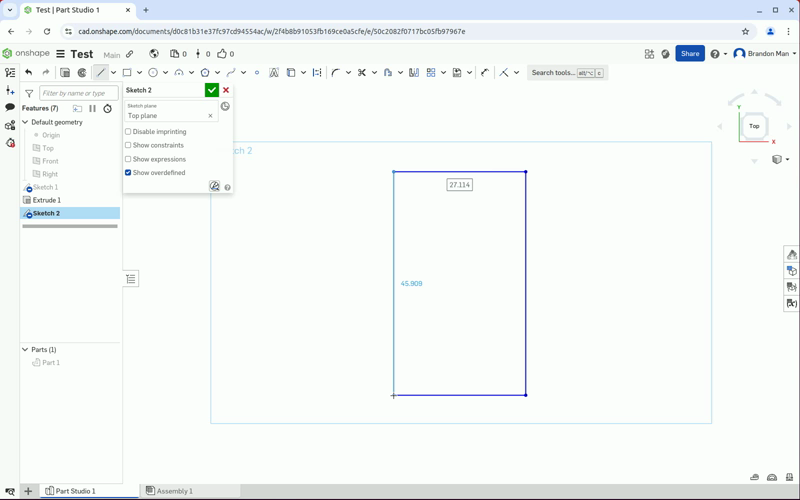
click(393, 395)
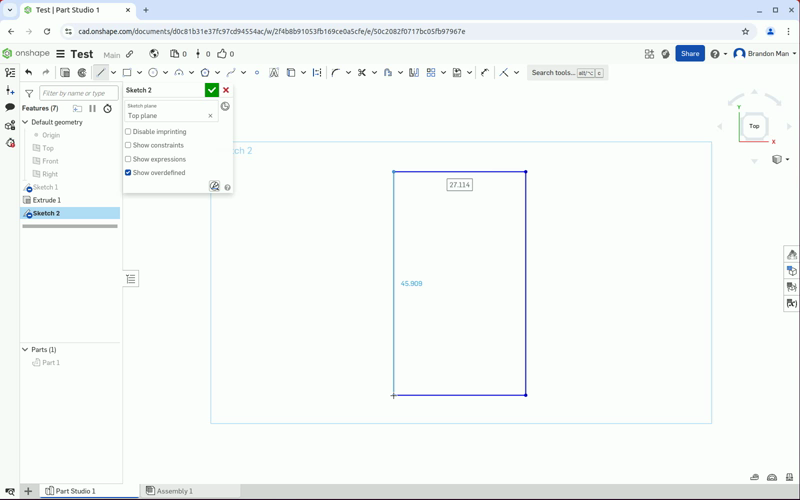
key(esc)
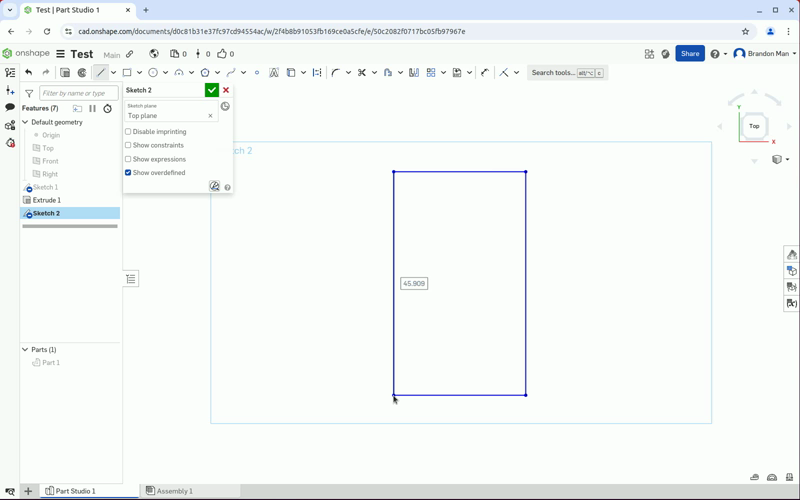
mouse_move(436, 292)
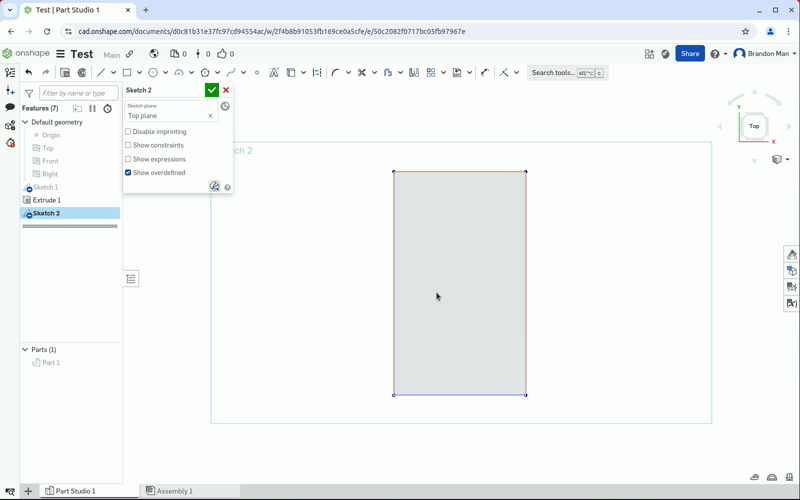
click(436, 292)
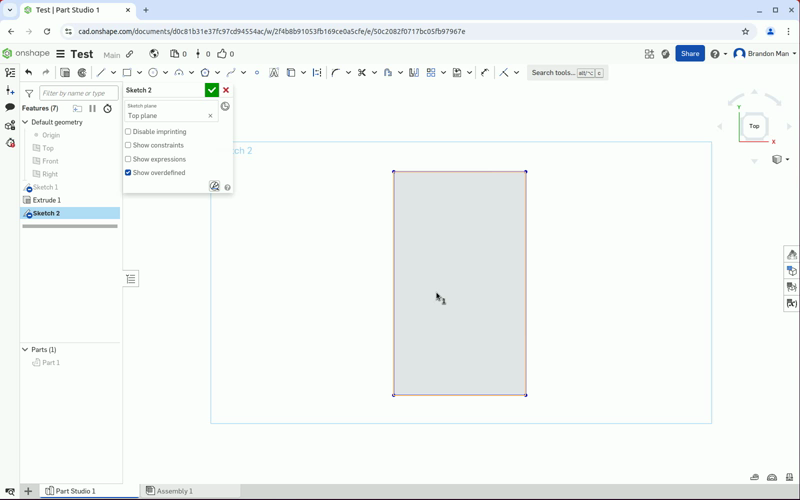
mouse_move(73, 352)
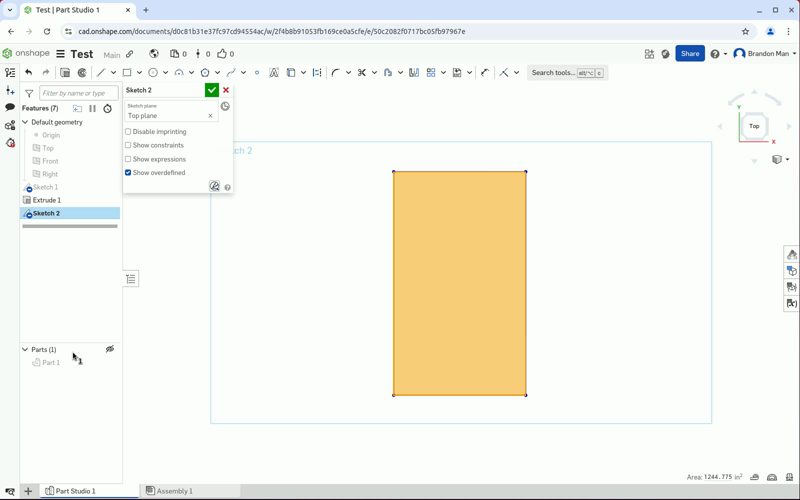
key(shift+y)
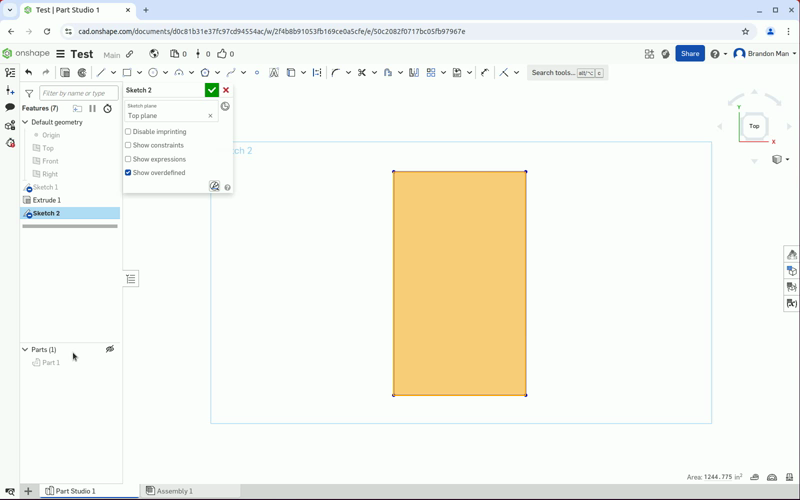
key(shift+e)
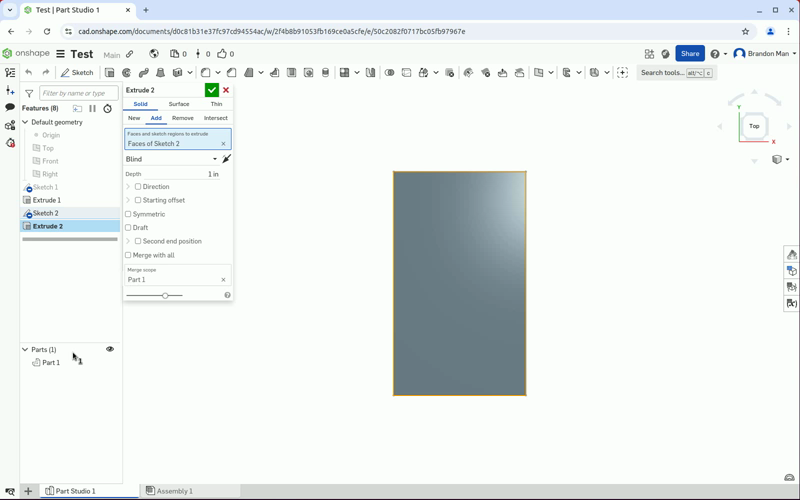
mouse_move(143, 106)
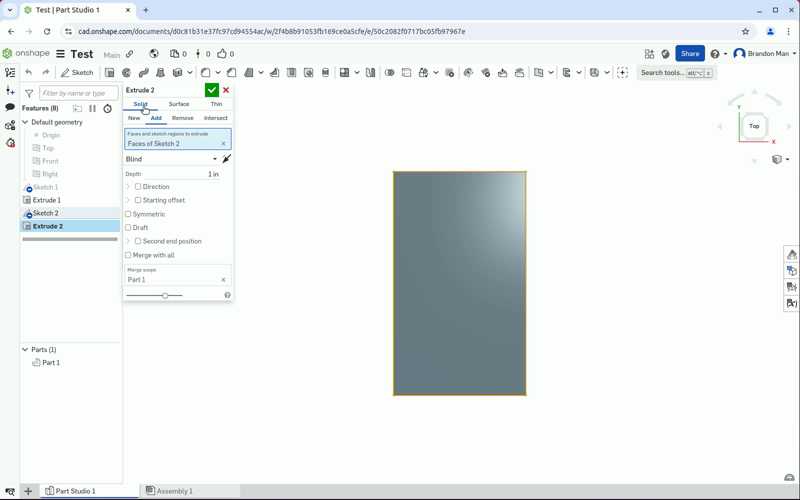
click(143, 106)
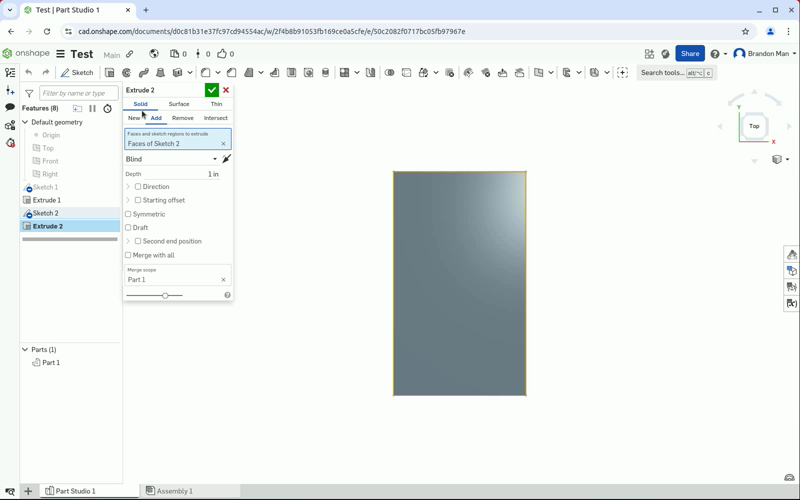
mouse_move(137, 120)
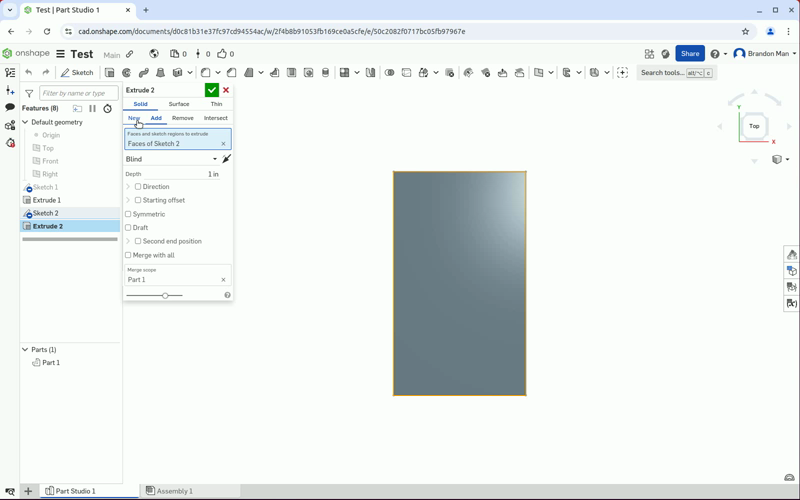
click(137, 120)
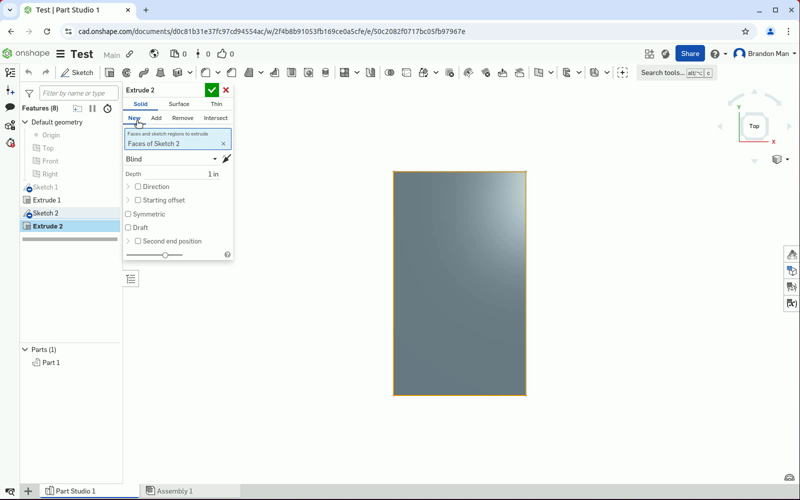
key(tab, 4)
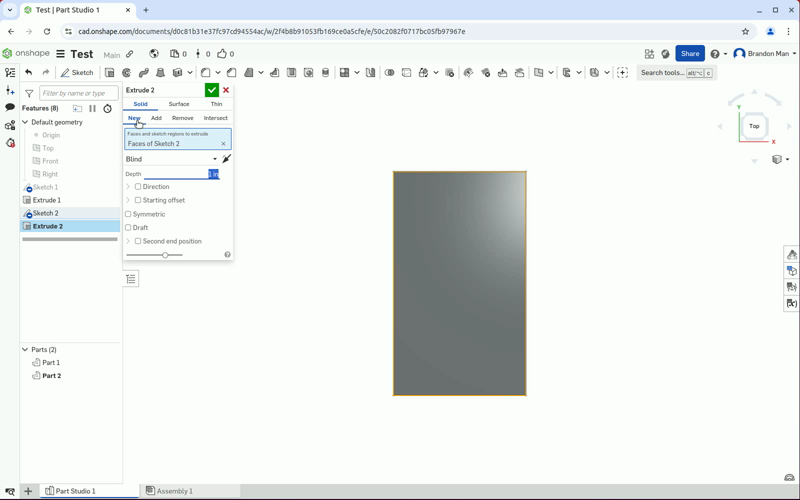
text(0.481)
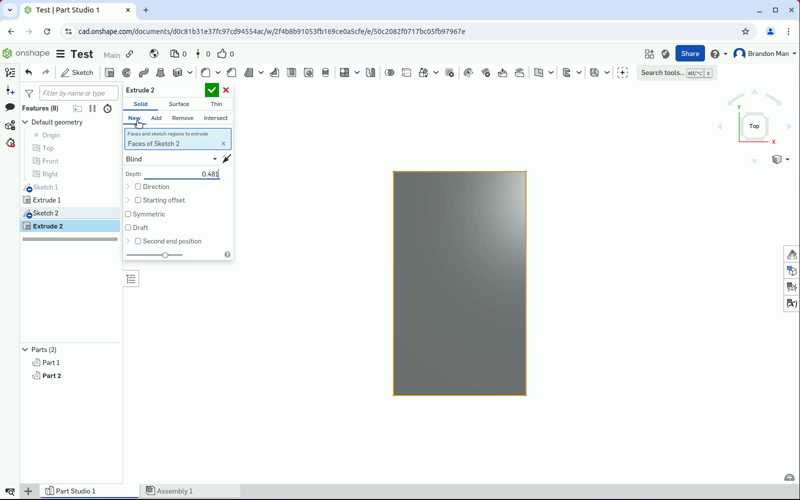
key(enter)
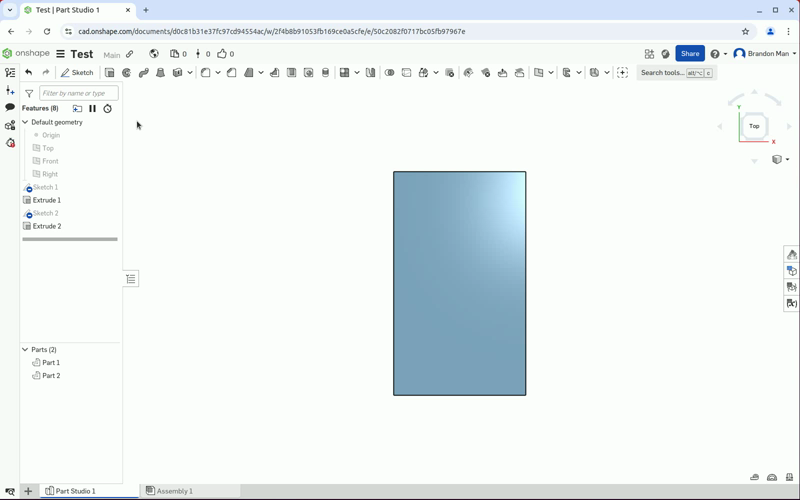
key(shift+h)
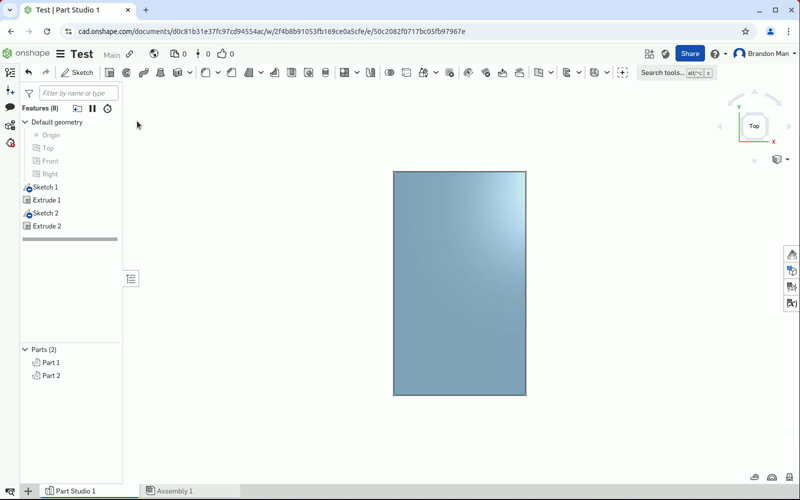
key(shift+h)
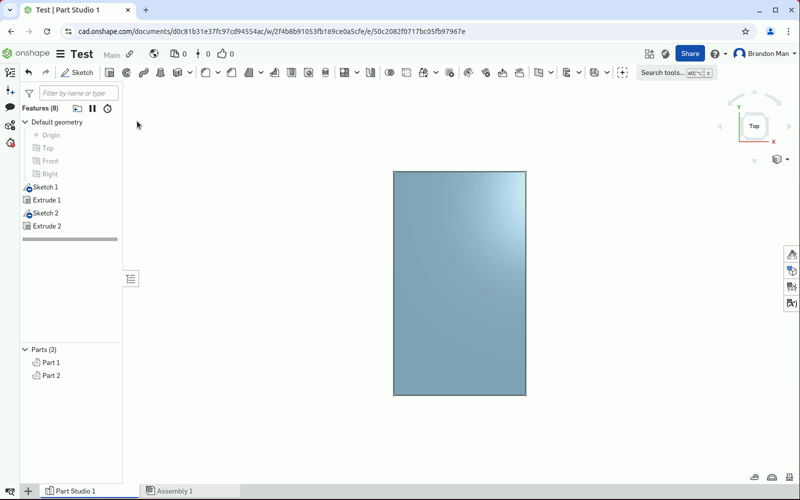
key(shift+7)
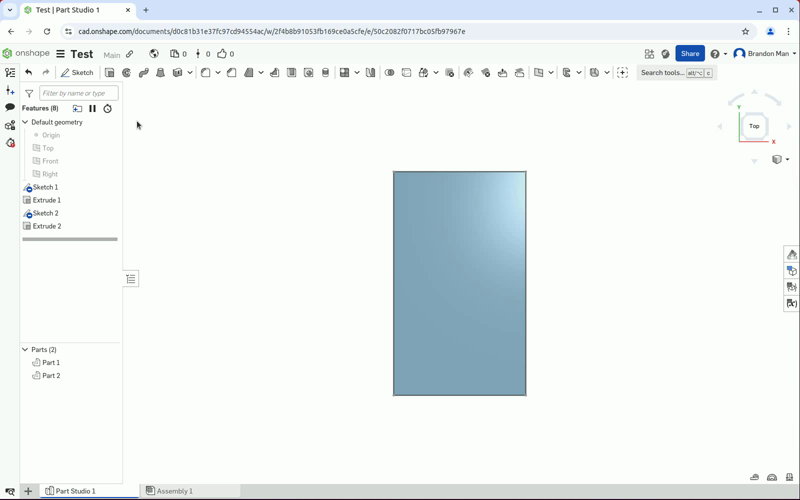
key(up, 3)
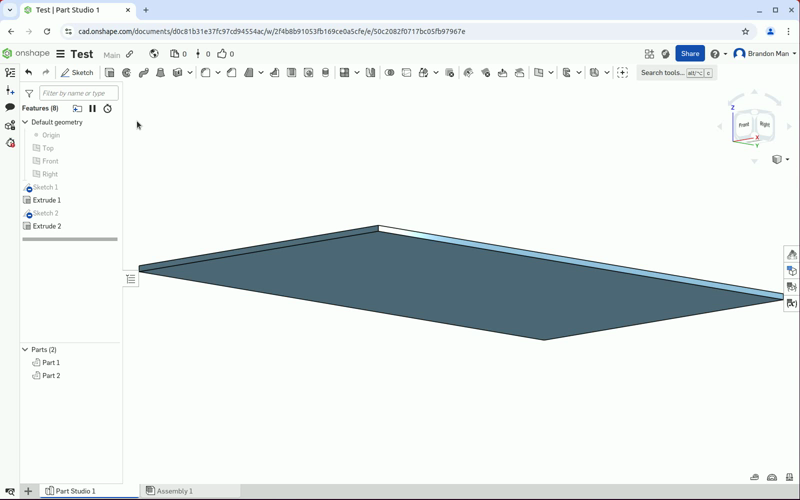
key(left, 3)
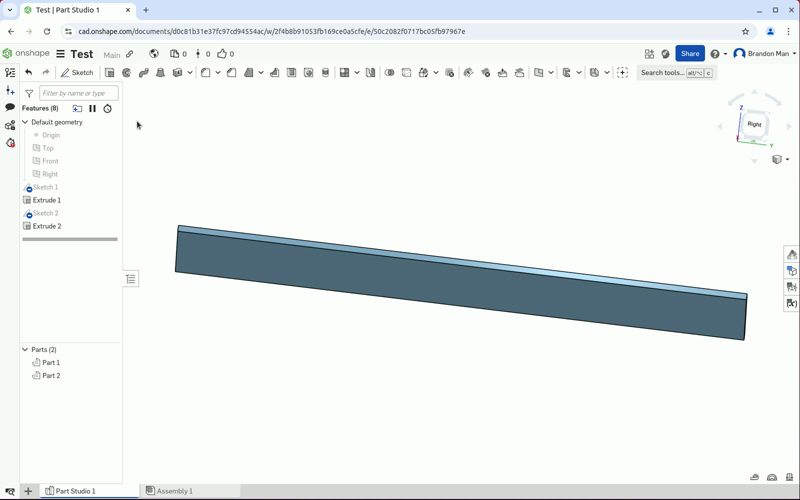
key(right, 3)
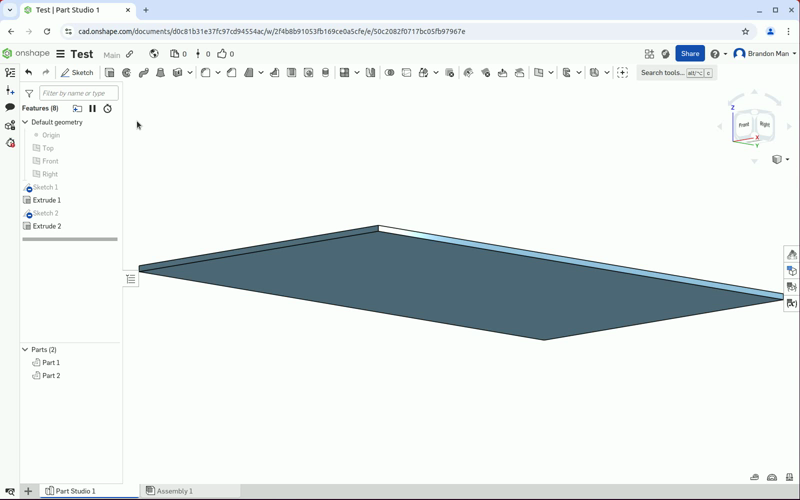
key(down, 3)
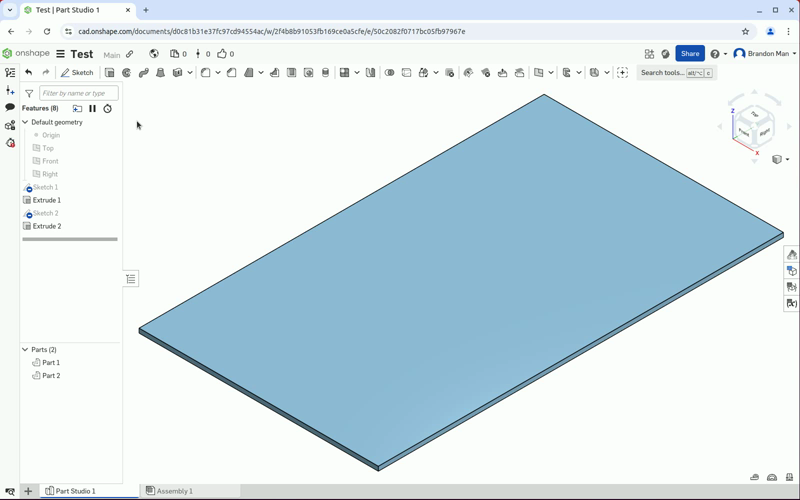
mouse_move(73, 189)
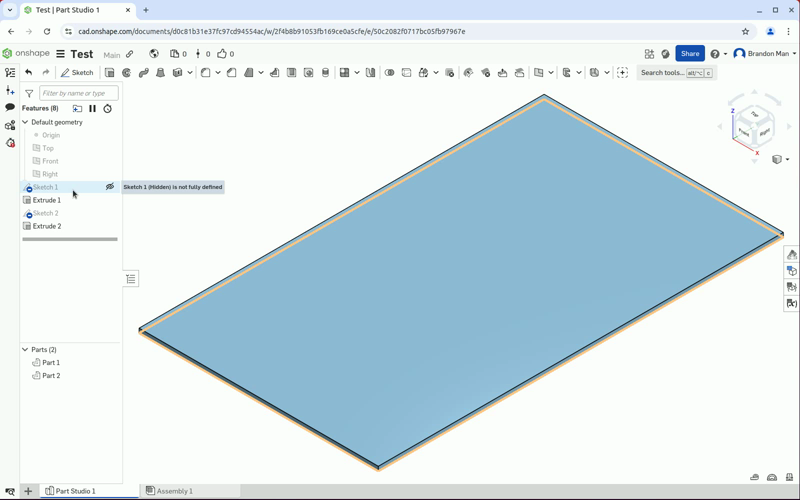
click(73, 189)